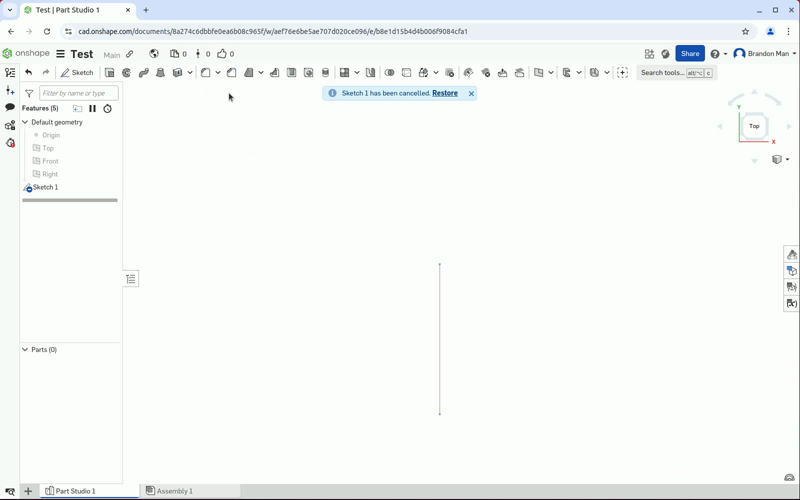
key(shift+h)
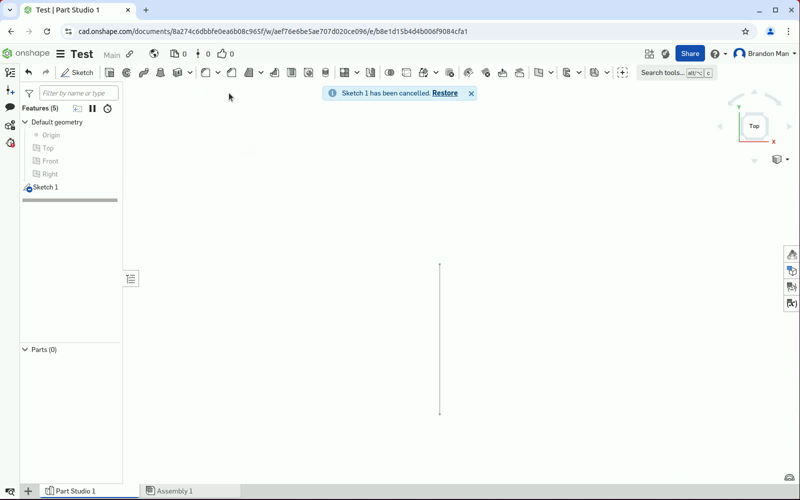
key(shift+s)
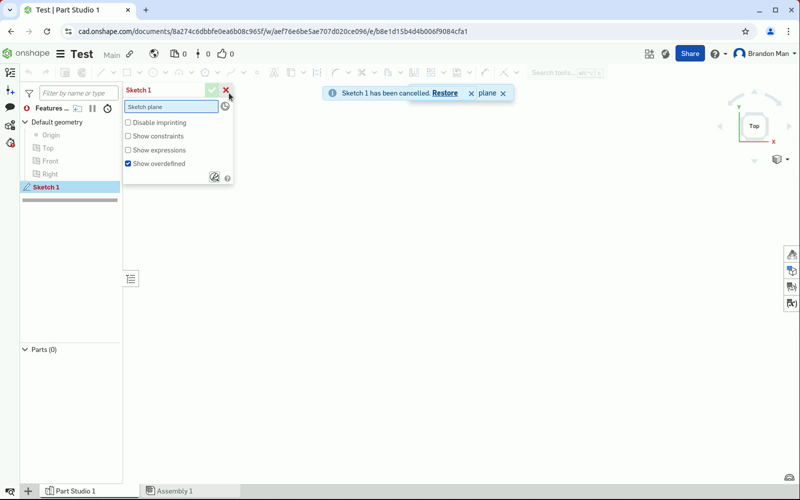
mouse_move(73, 150)
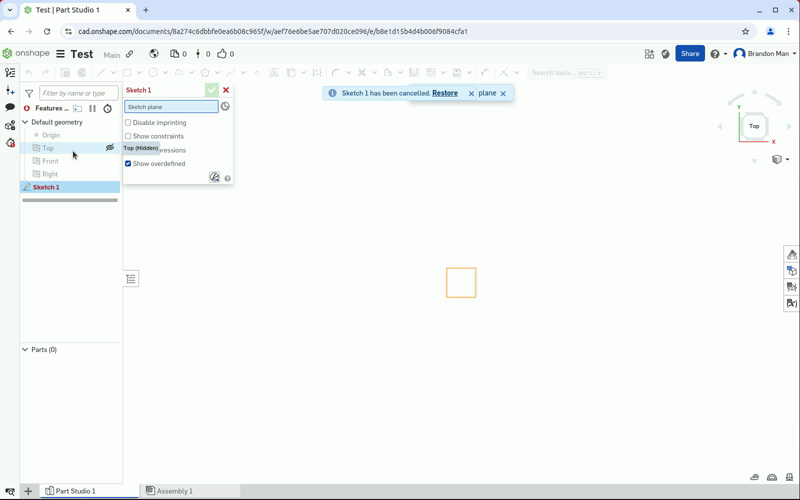
click(73, 150)
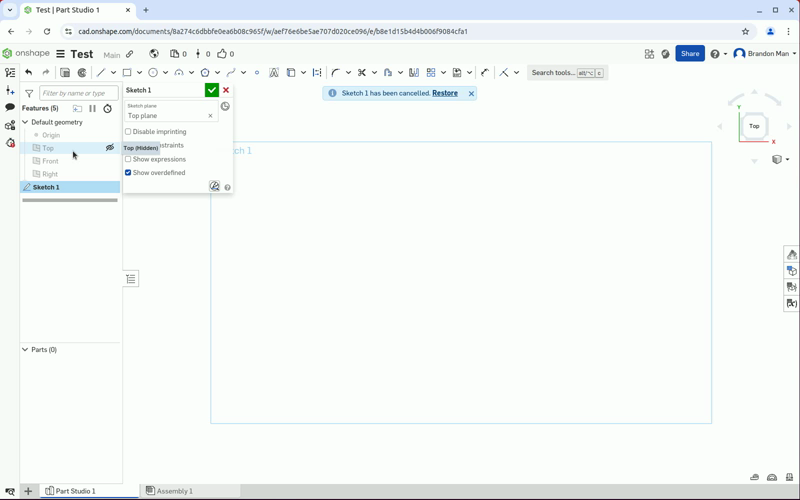
mouse_move(73, 352)
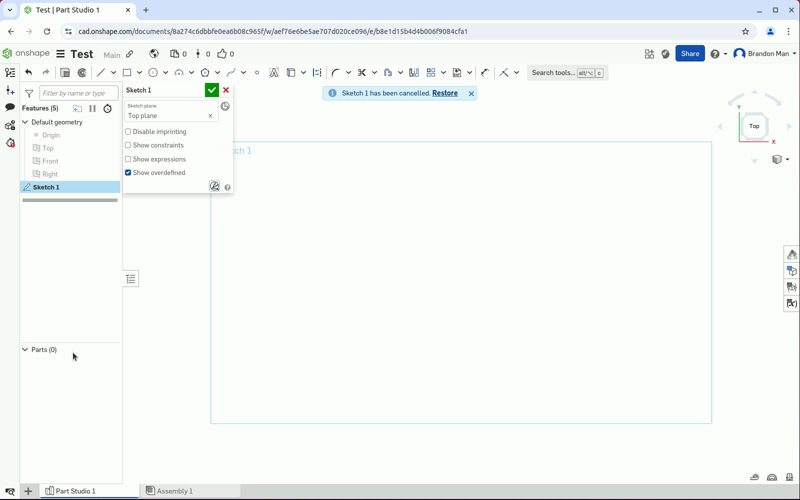
key(y)
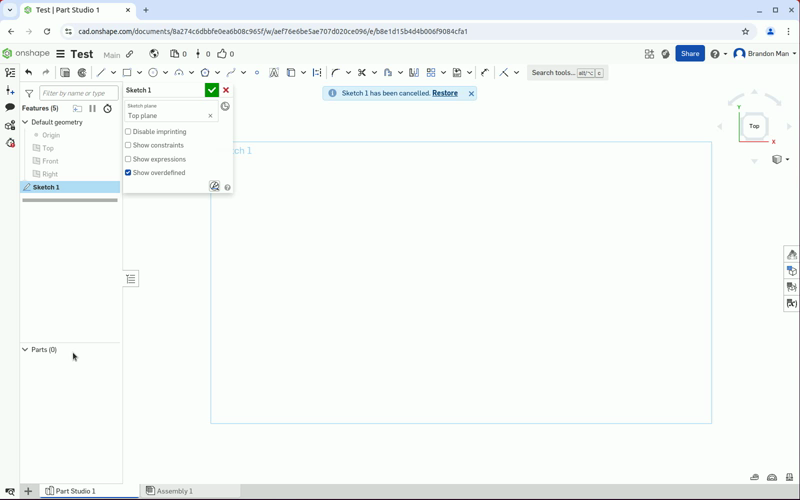
key(c)
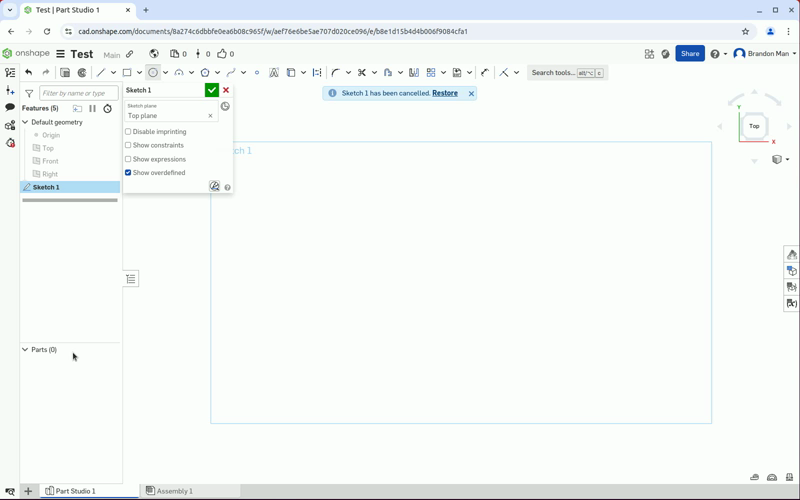
key_down(shift)
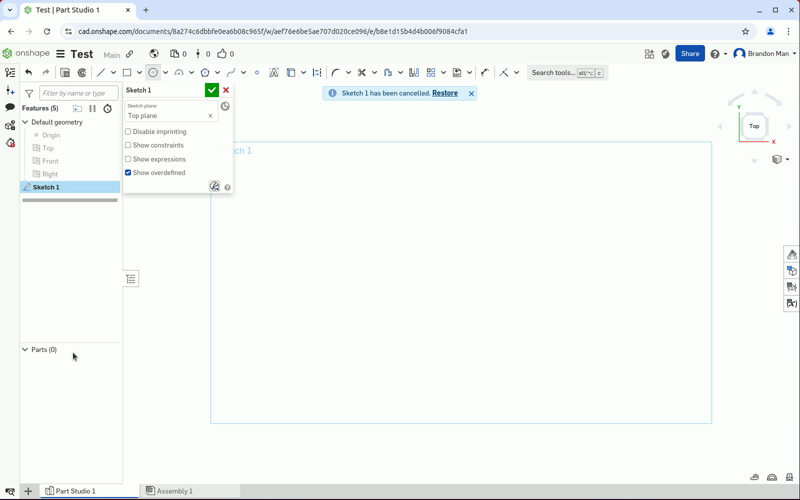
mouse_move(461, 282)
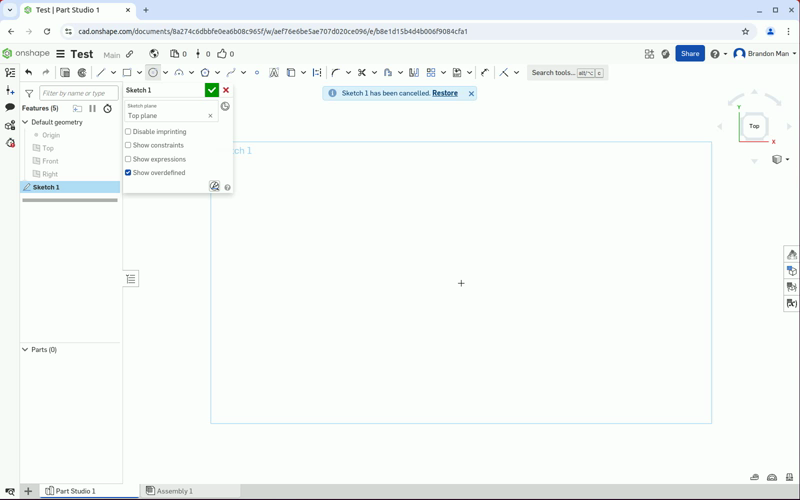
click(461, 282)
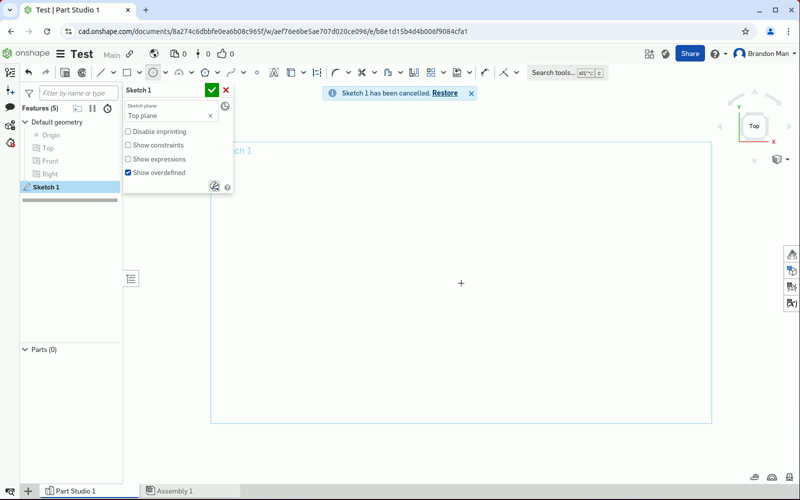
key_up(shift)
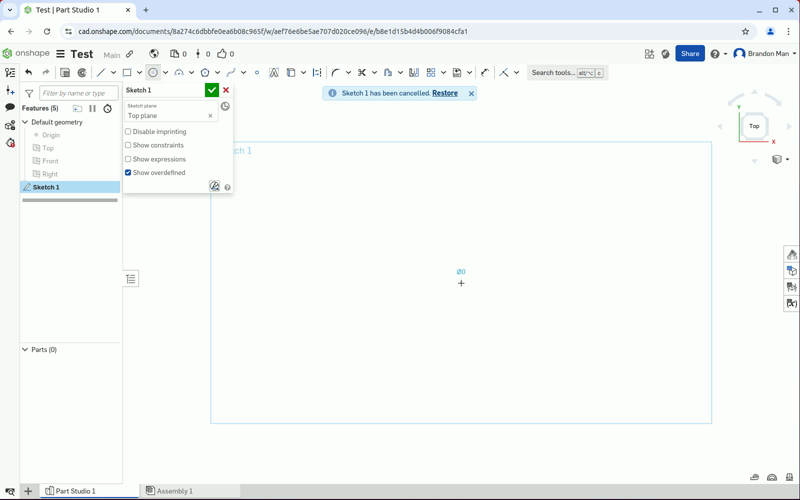
mouse_move(537, 282)
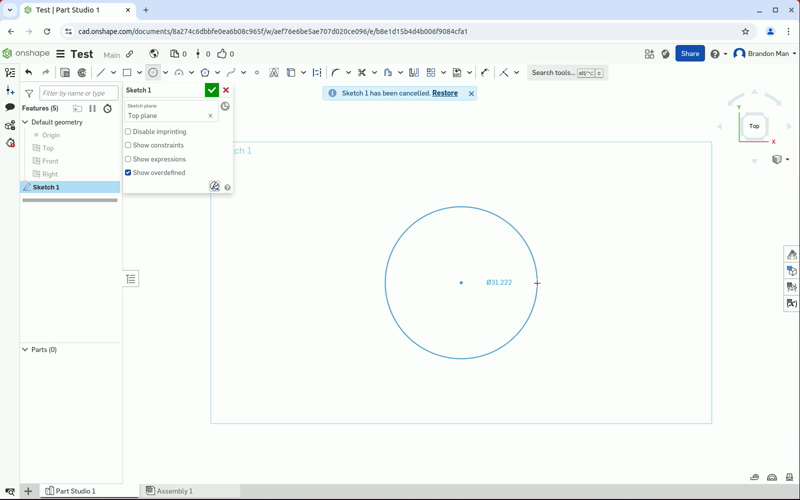
click(537, 282)
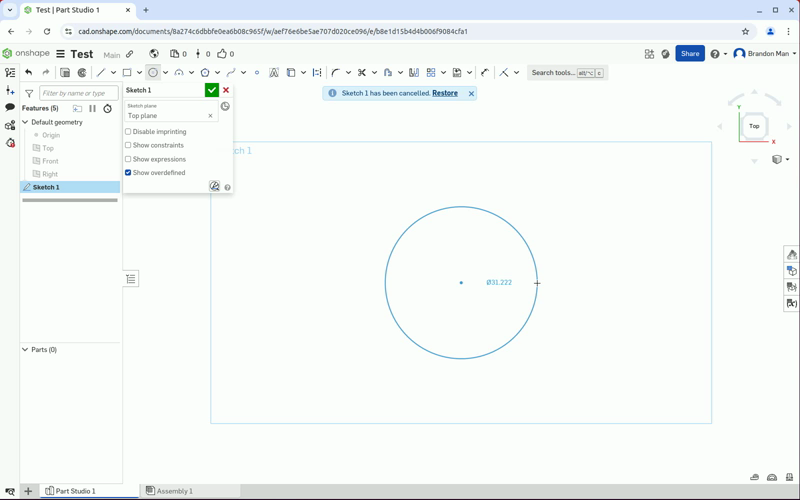
key(esc)
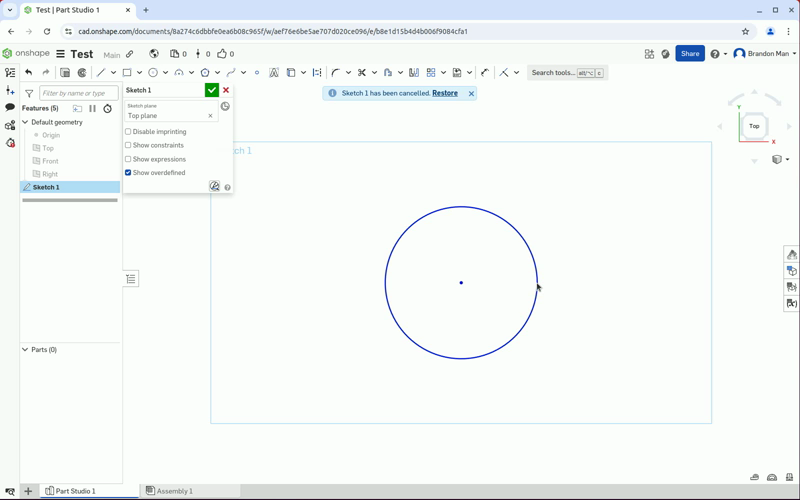
key(a)
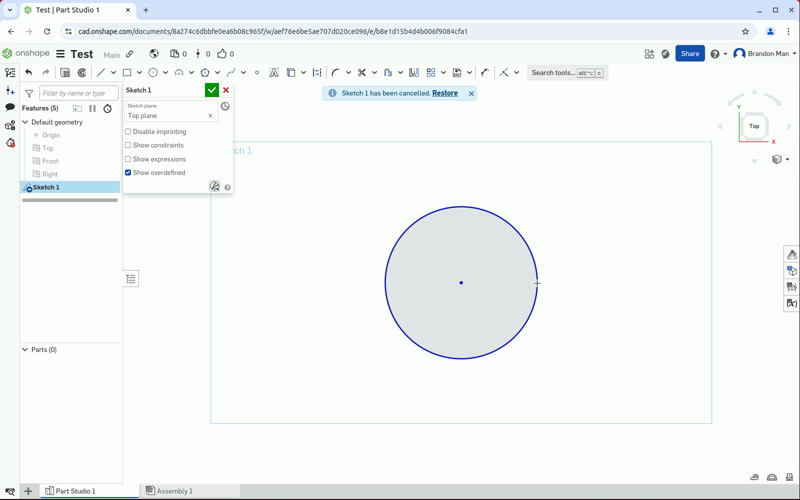
key_down(shift)
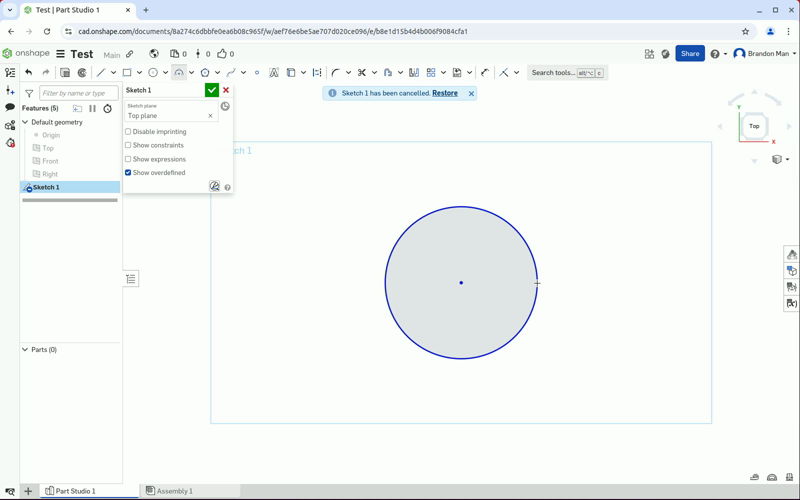
mouse_move(440, 261)
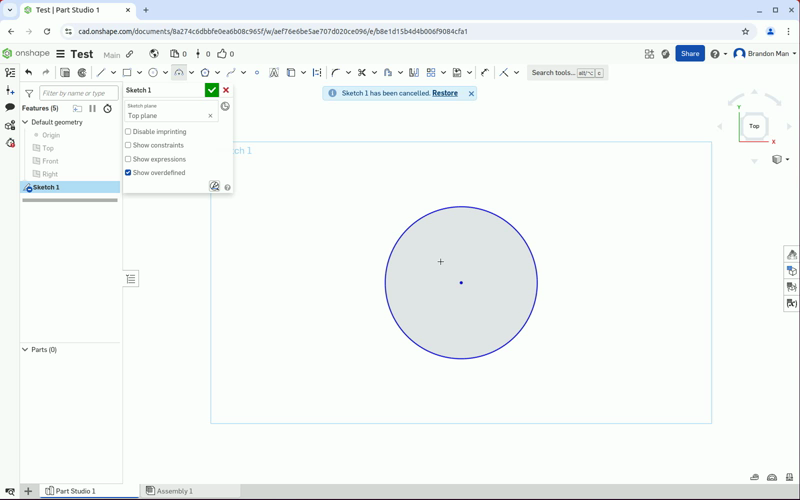
click(440, 261)
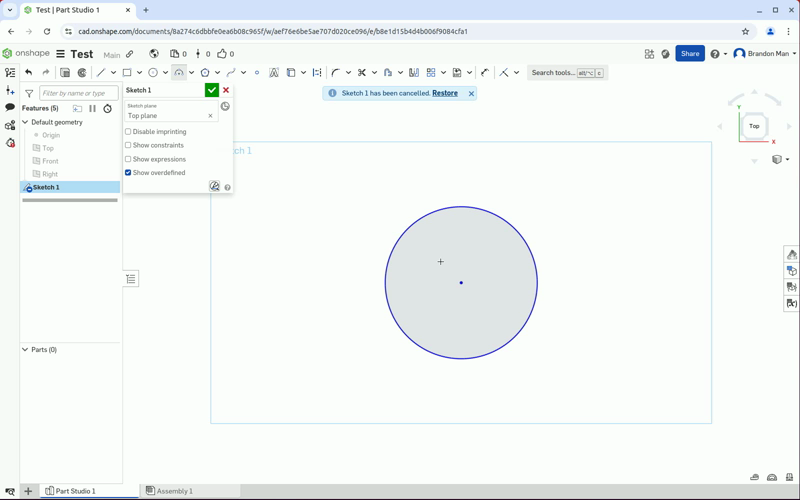
key_up(shift)
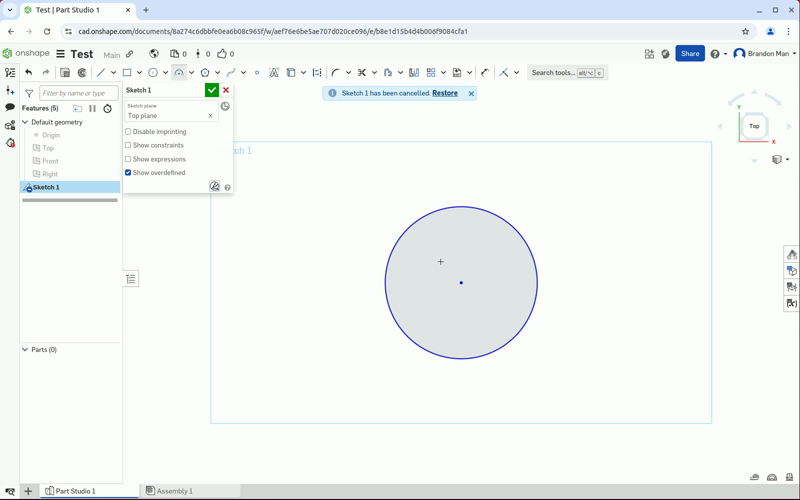
key_down(shift)
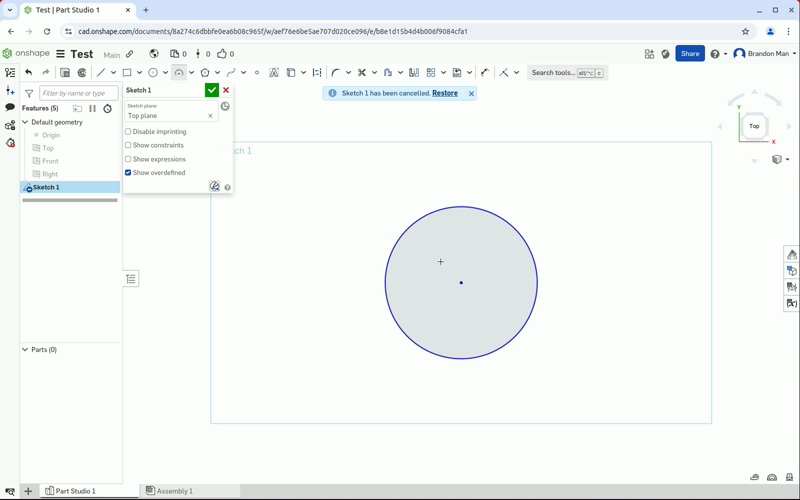
mouse_move(480, 261)
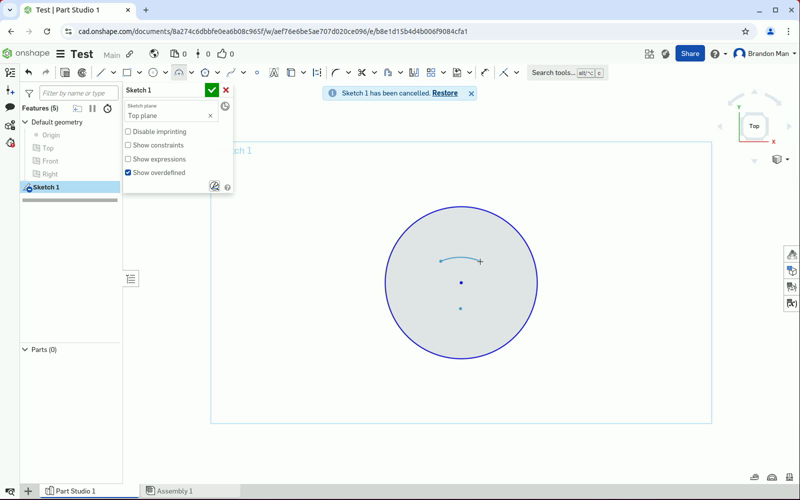
click(480, 261)
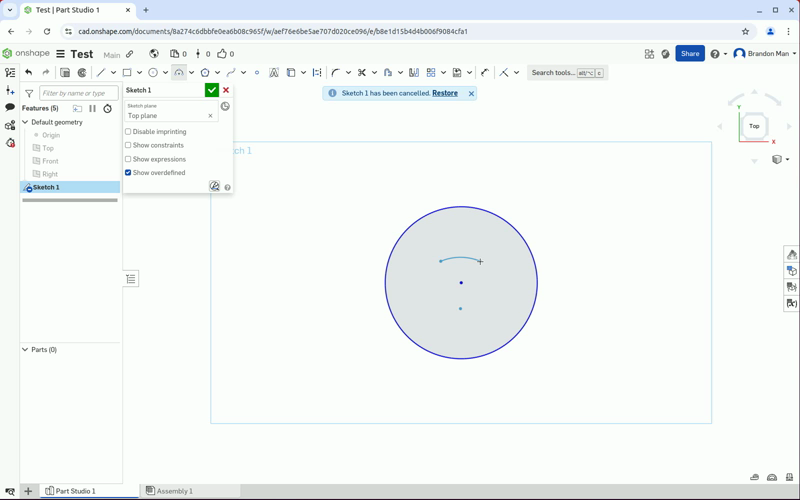
mouse_move(460, 312)
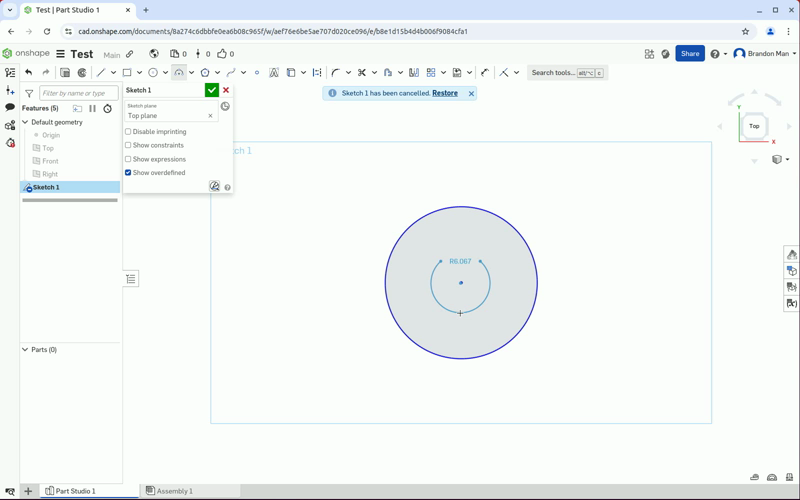
click(460, 312)
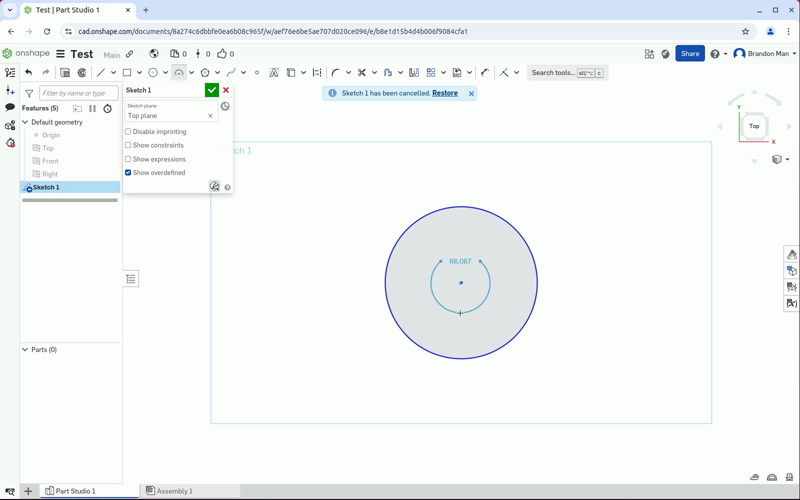
key_up(shift)
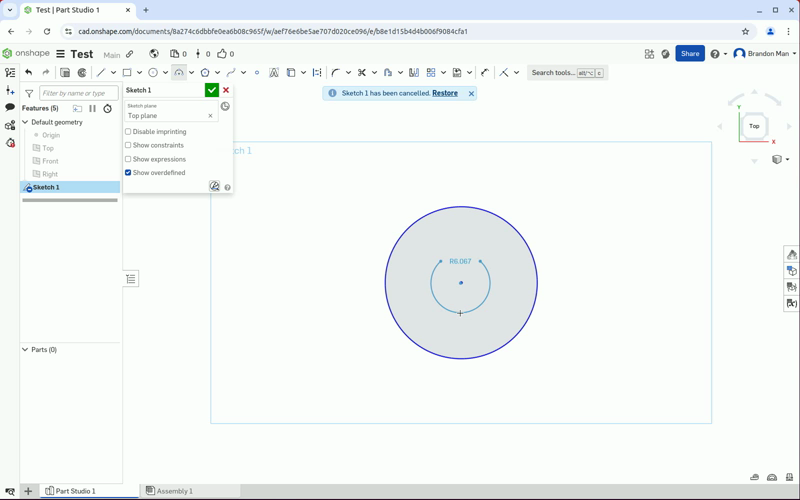
key(esc)
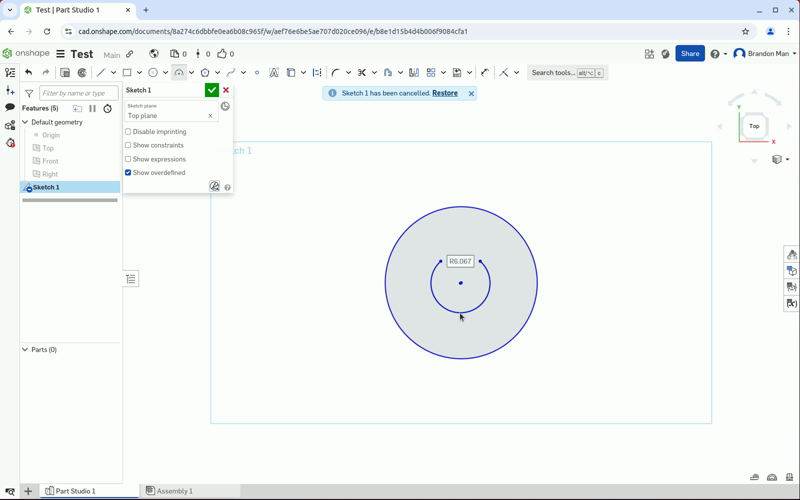
key(l)
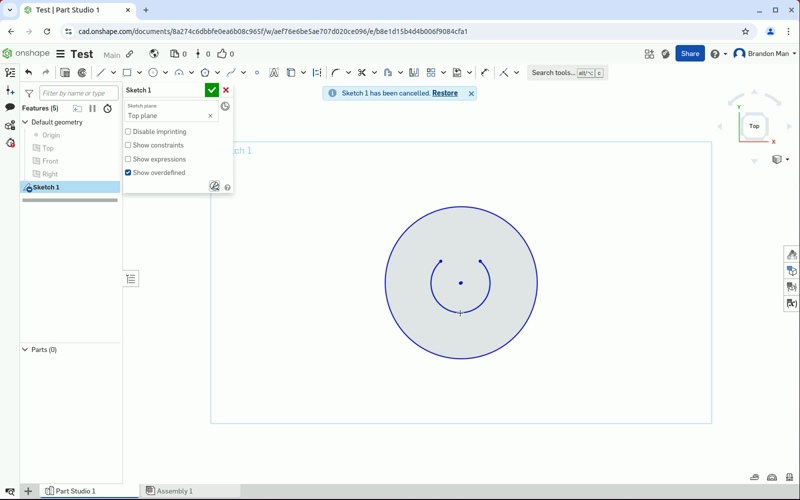
mouse_move(480, 261)
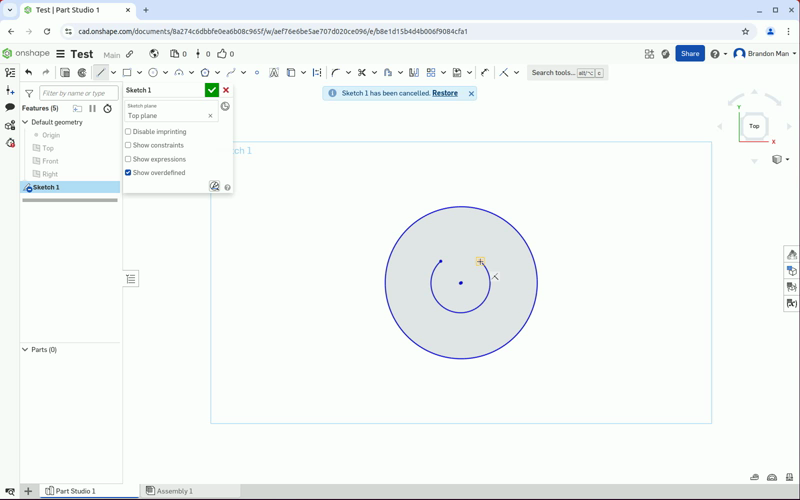
click(480, 261)
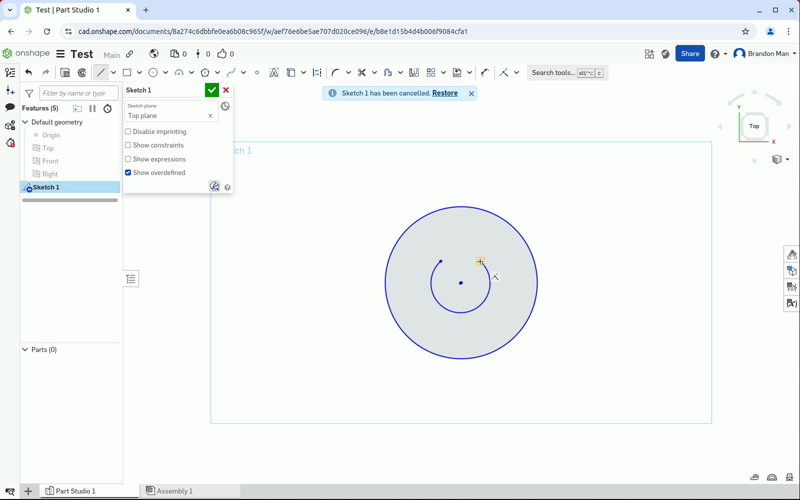
mouse_move(510, 261)
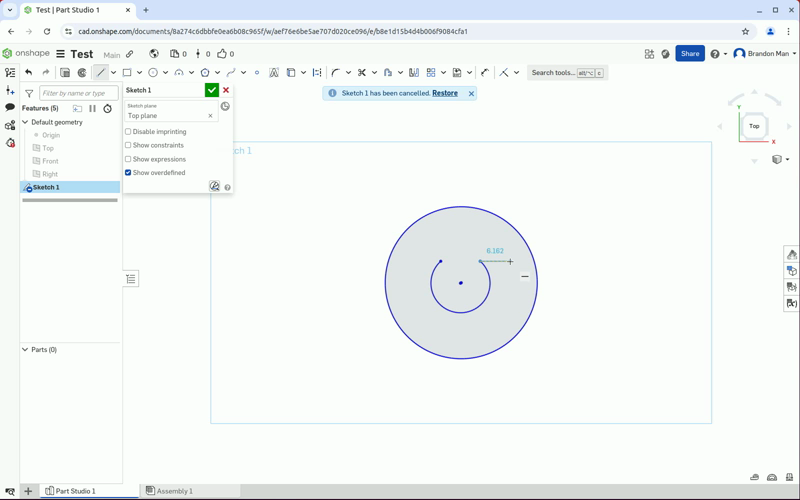
key_down(shift)
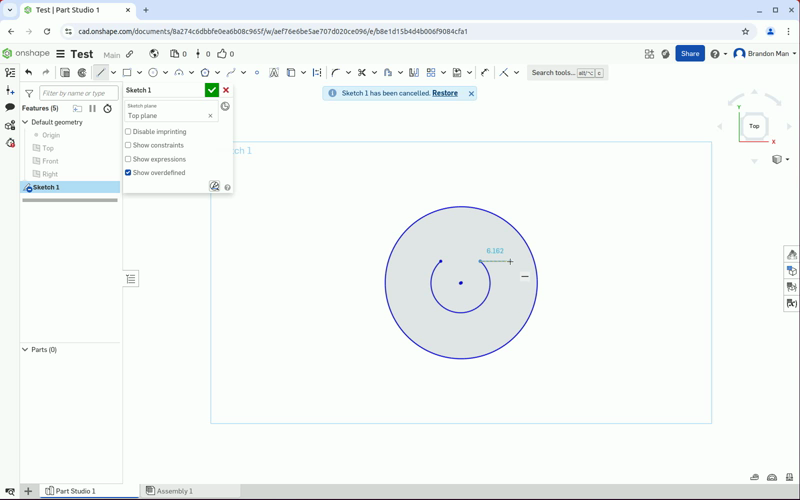
mouse_move(440, 261)
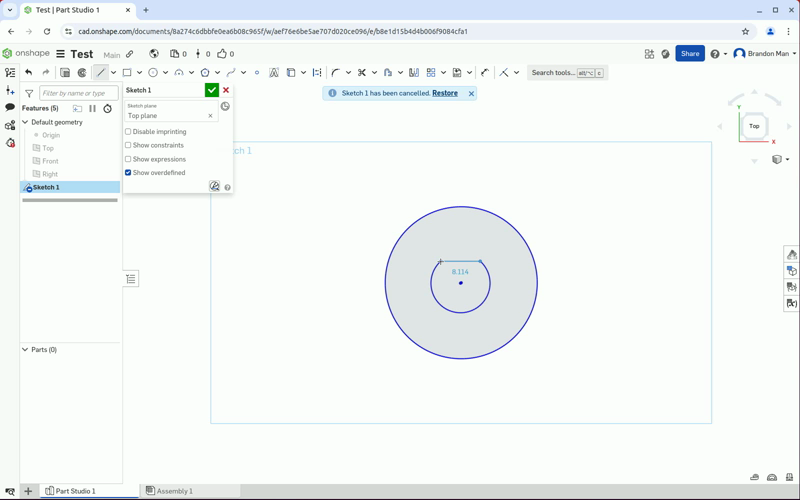
key_up(shift)
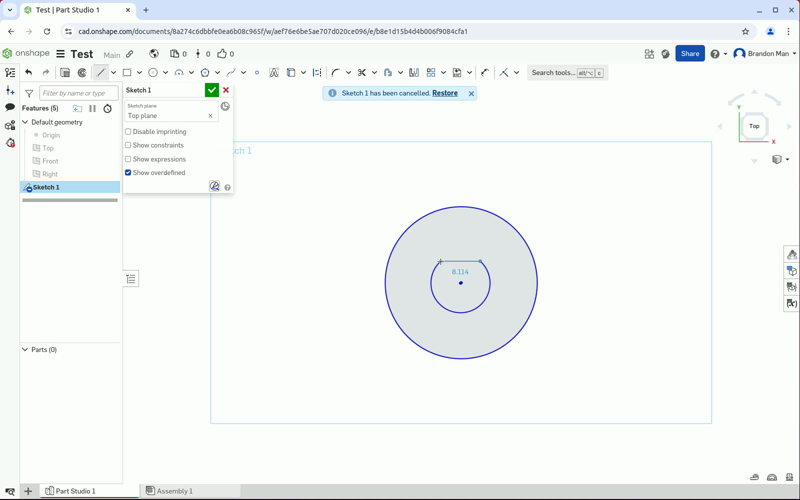
click(440, 261)
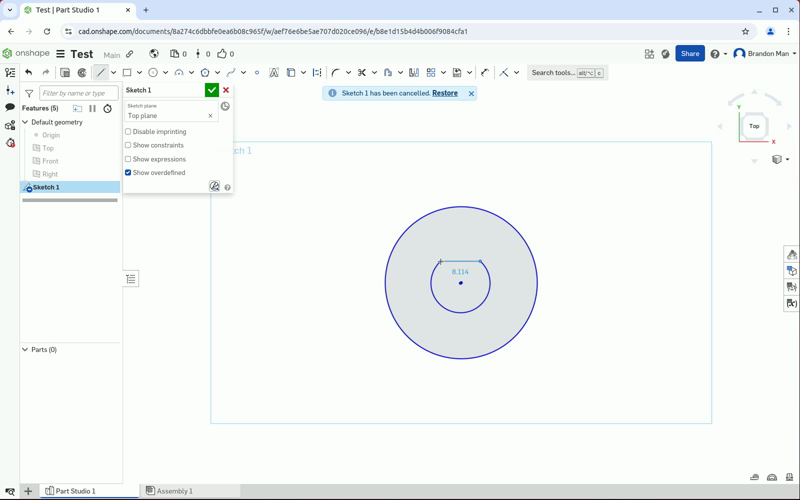
key(esc)
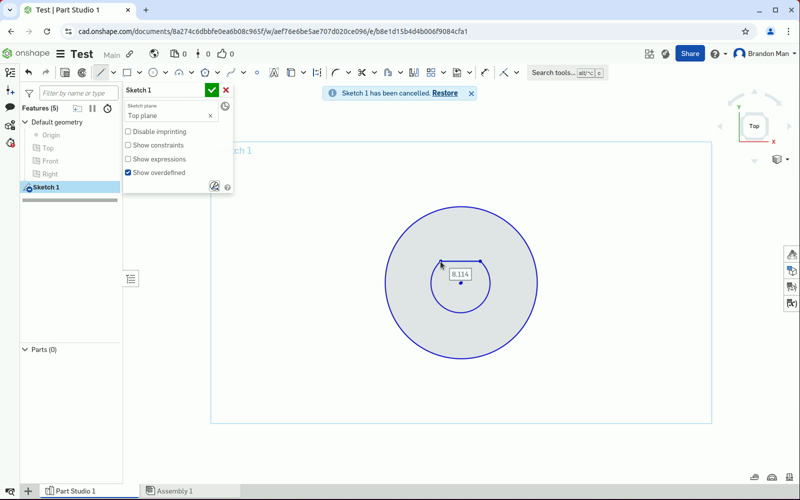
mouse_move(499, 328)
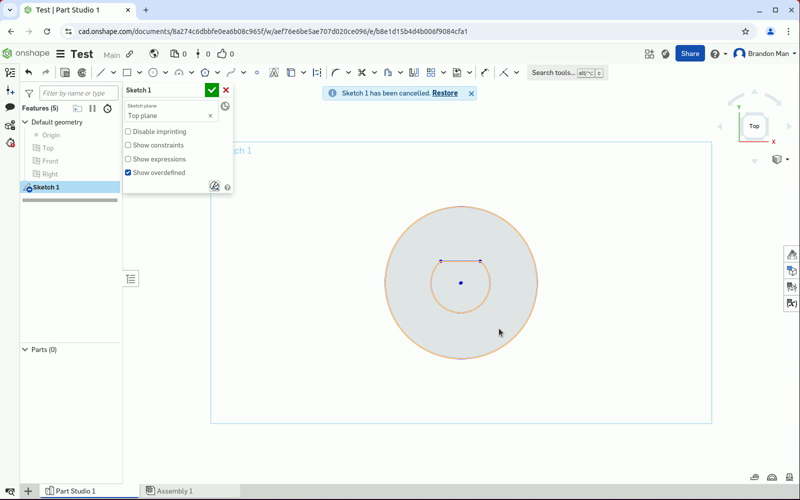
click(499, 328)
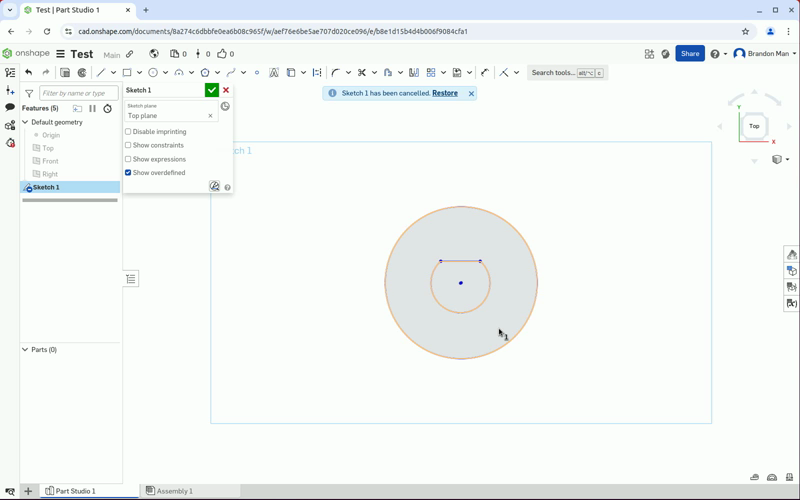
mouse_move(73, 352)
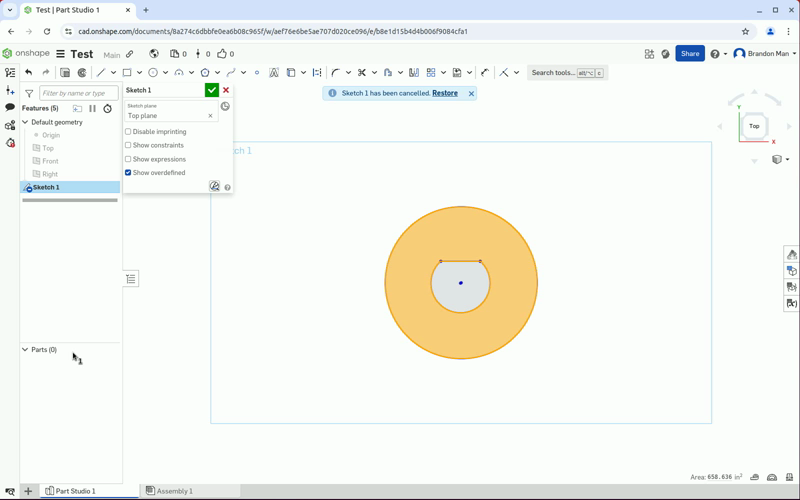
key(shift+y)
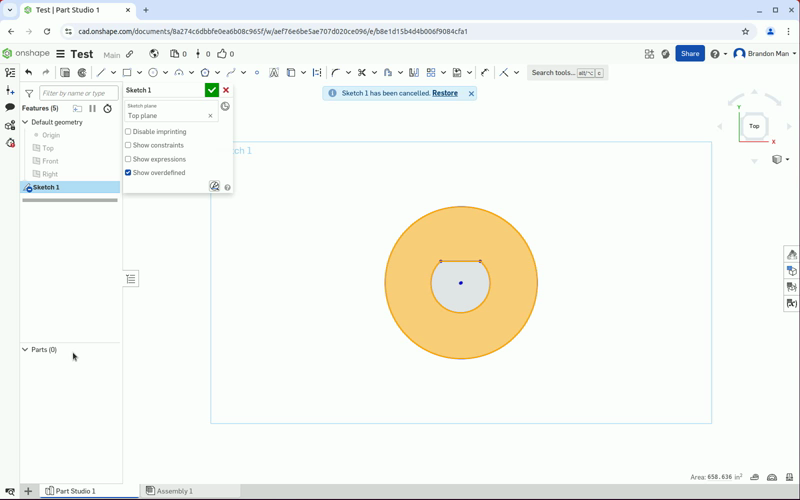
key(shift+e)
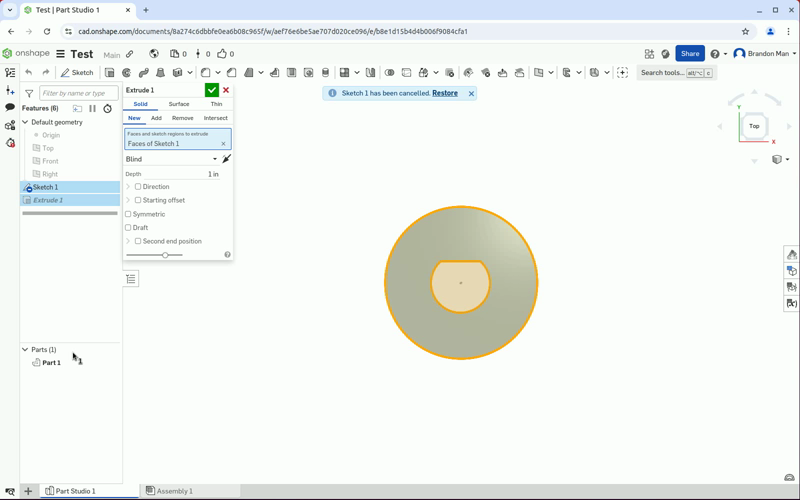
mouse_move(143, 106)
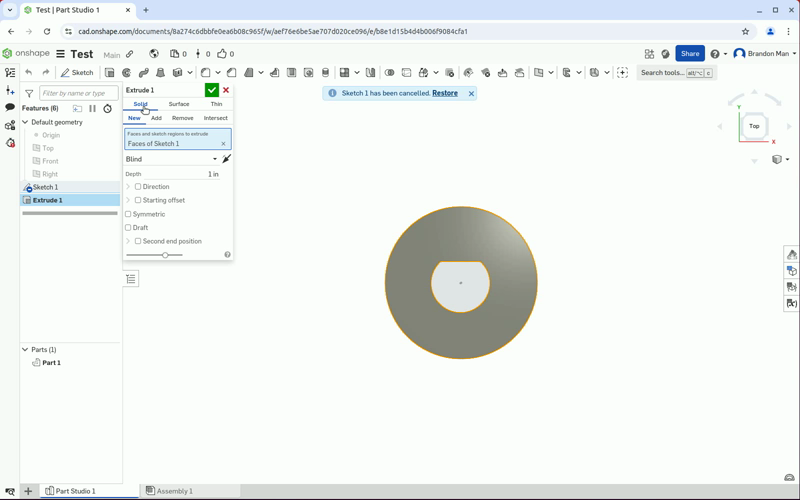
click(143, 106)
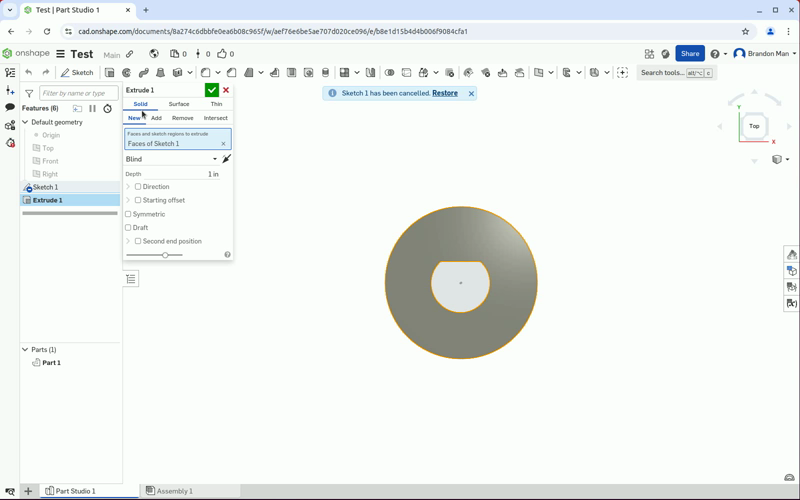
mouse_move(137, 120)
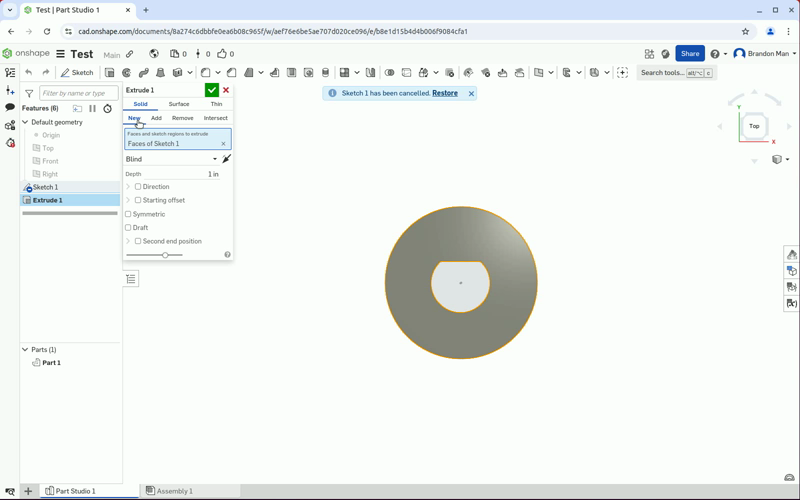
click(137, 120)
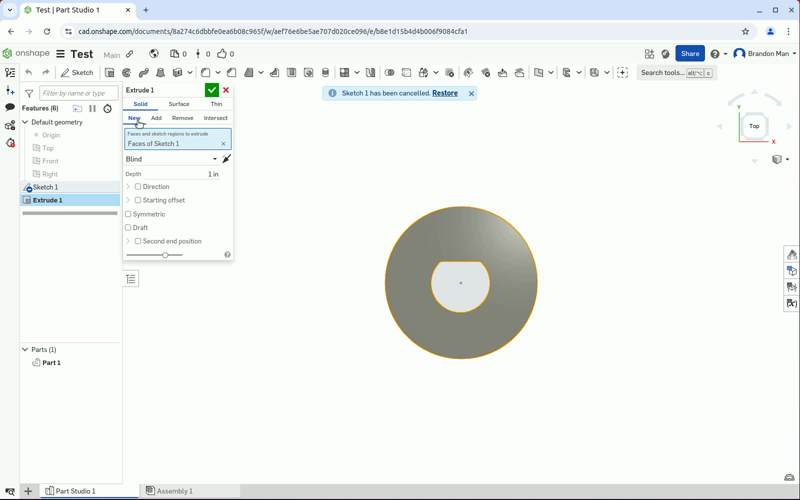
key(tab, 4)
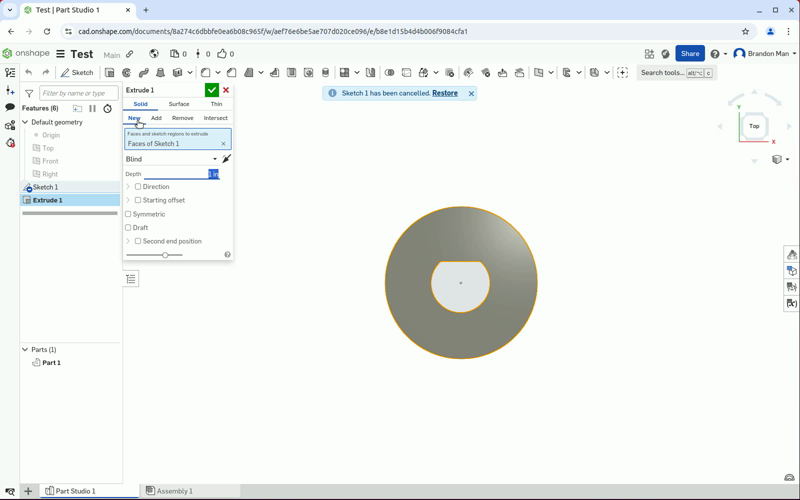
text(23.108)
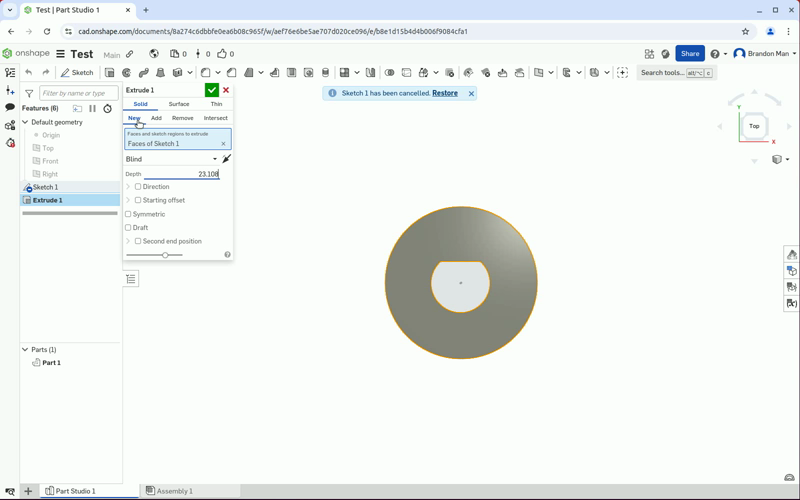
key(enter)
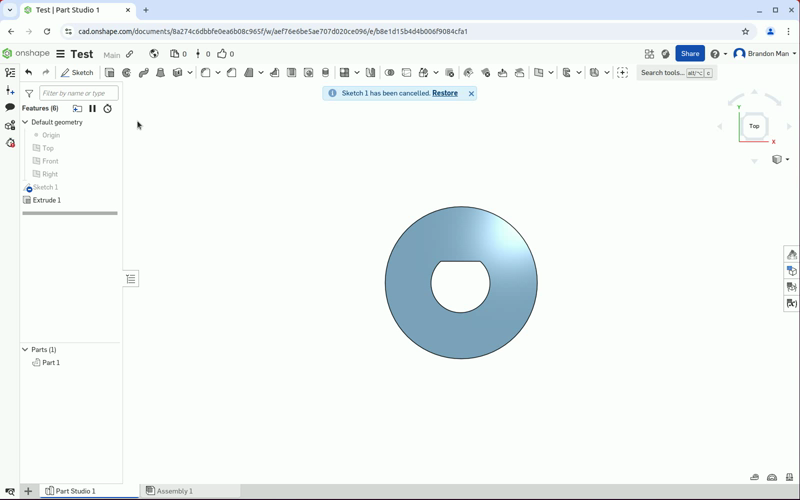
key(shift+h)
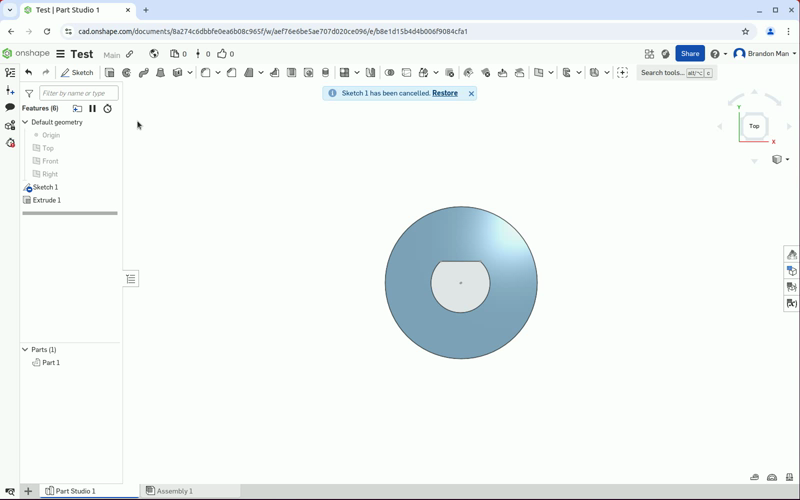
key(shift+h)
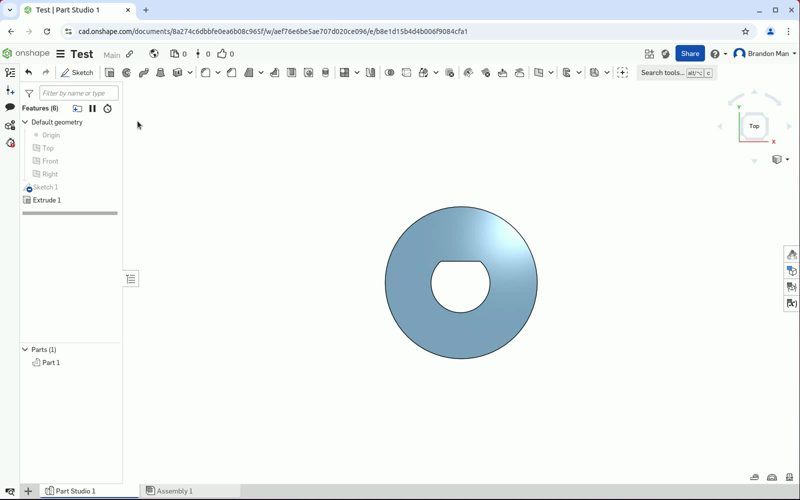
mouse_move(73, 189)
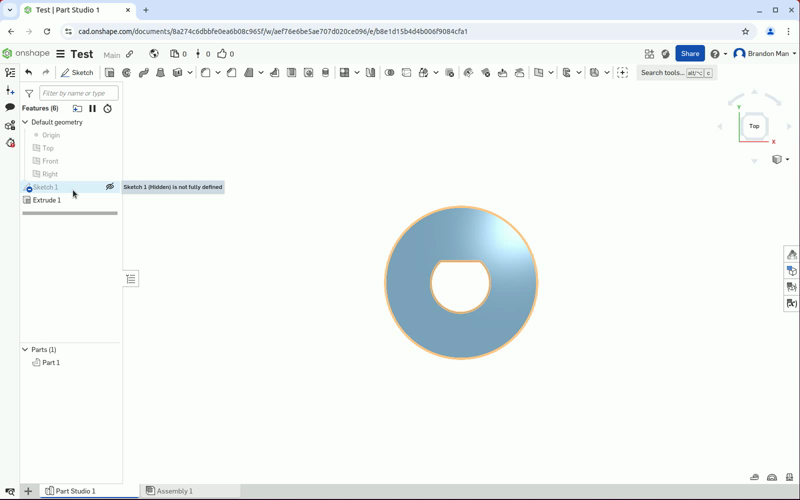
click(73, 189)
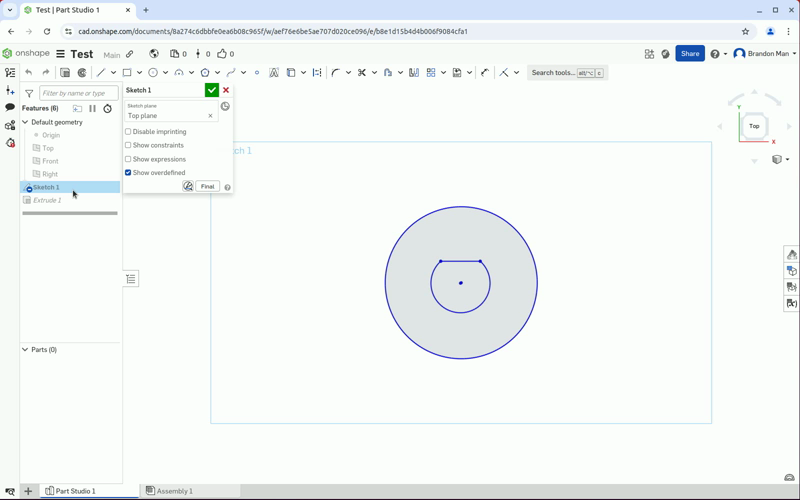
mouse_move(229, 92)
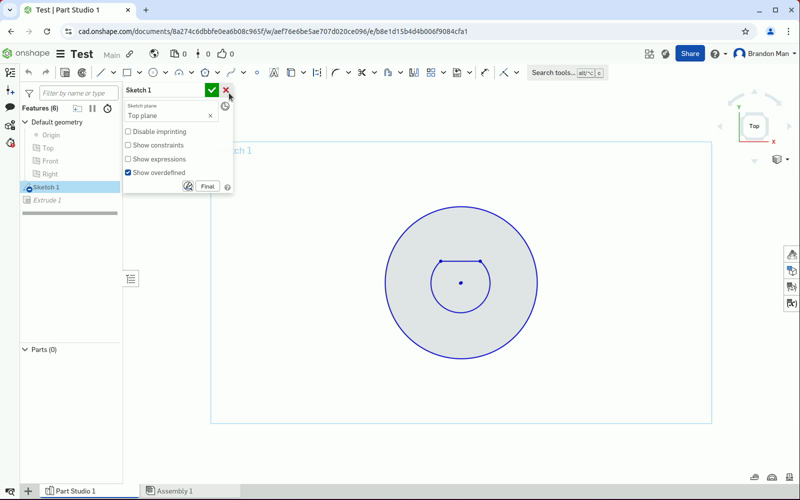
click(229, 92)
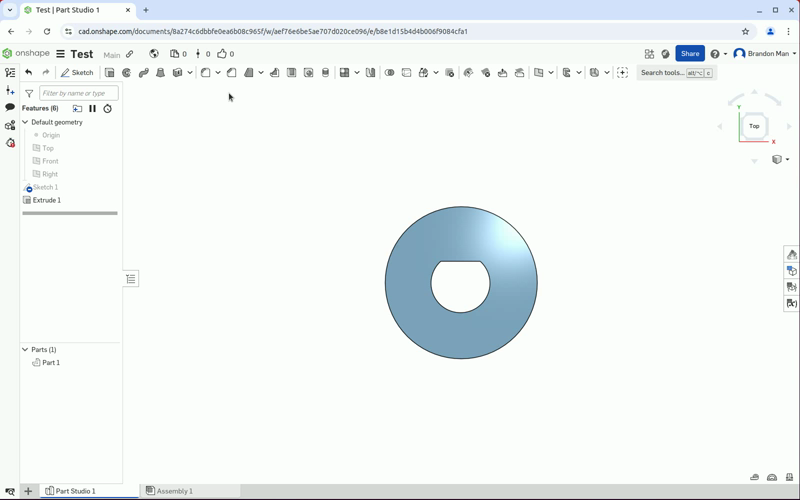
mouse_move(541, 75)
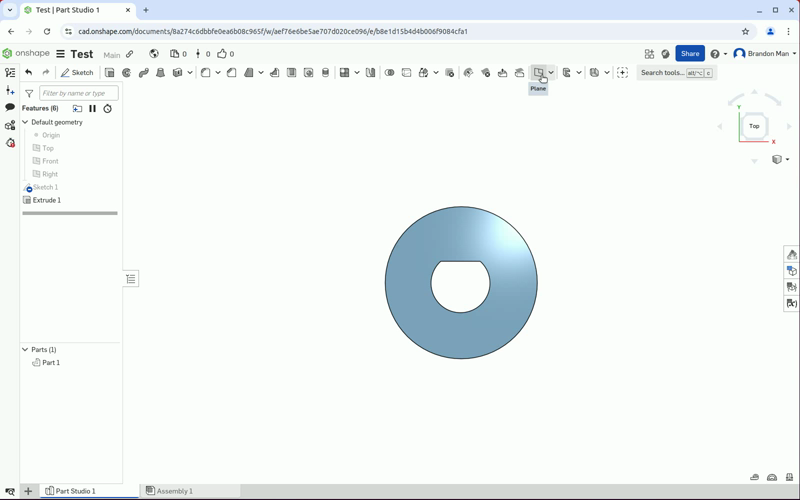
click(541, 75)
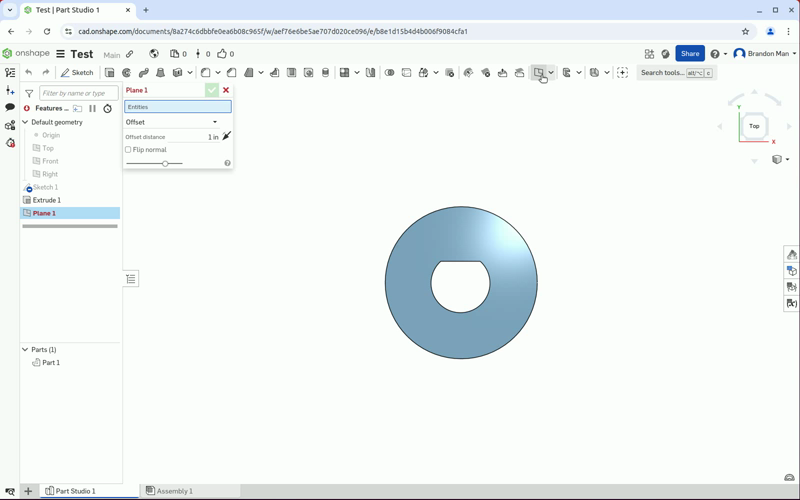
mouse_move(73, 150)
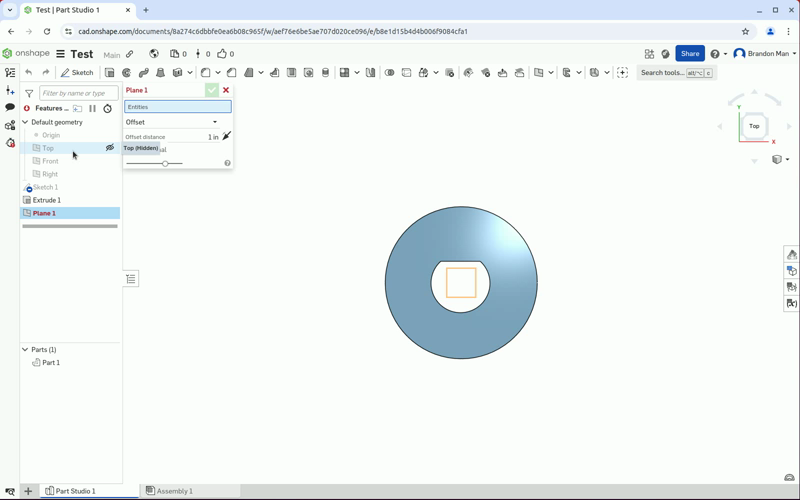
click(73, 150)
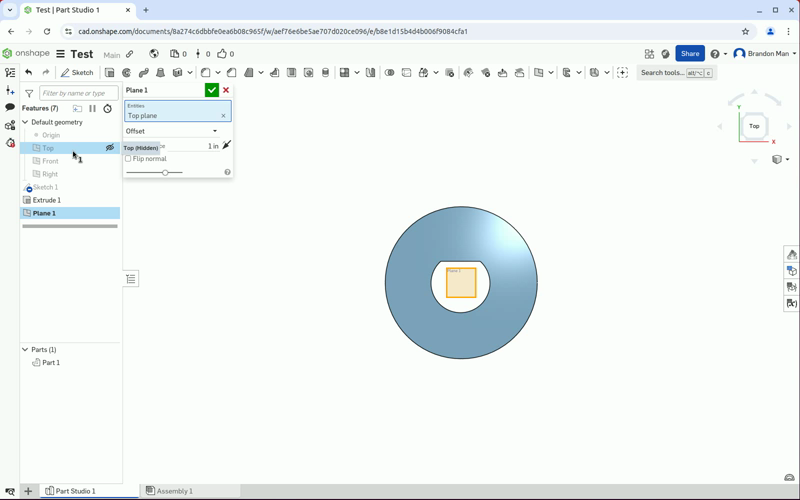
key(tab, 2)
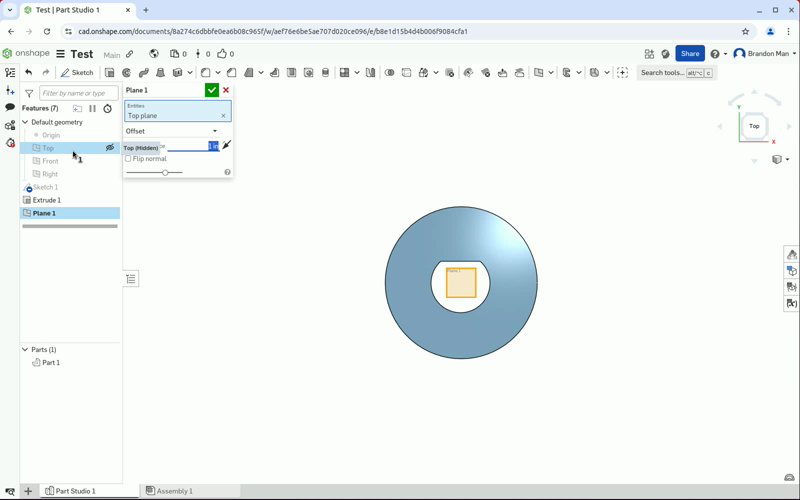
text(23.108)
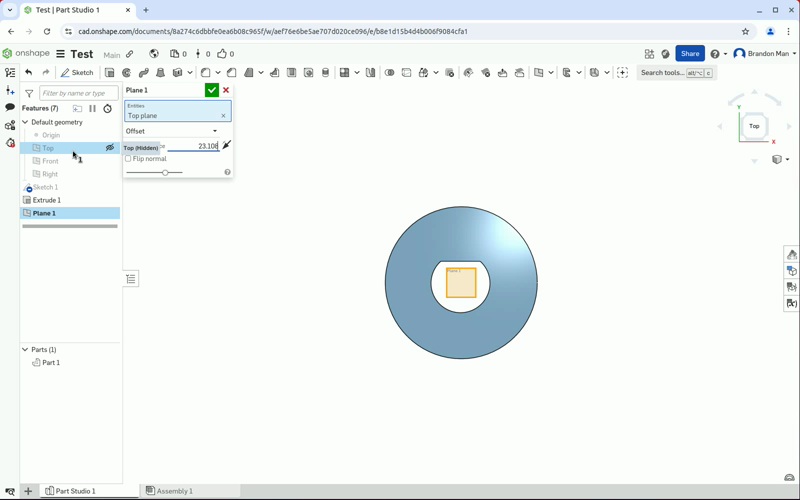
key(enter, 2)
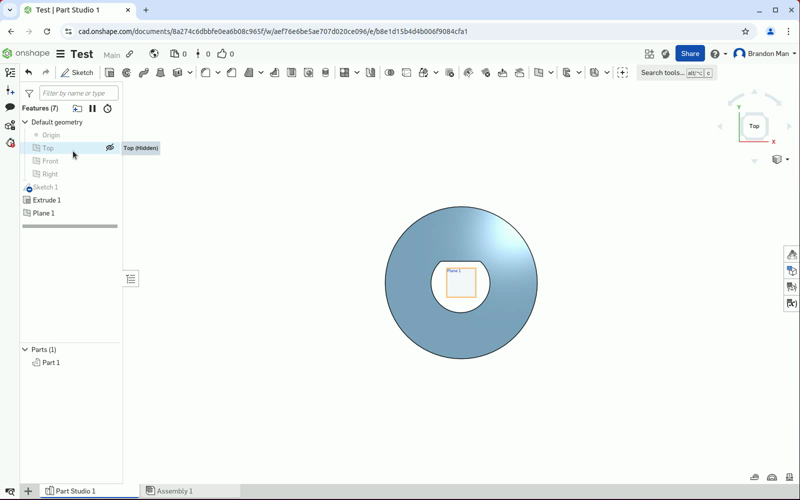
key(shift+s)
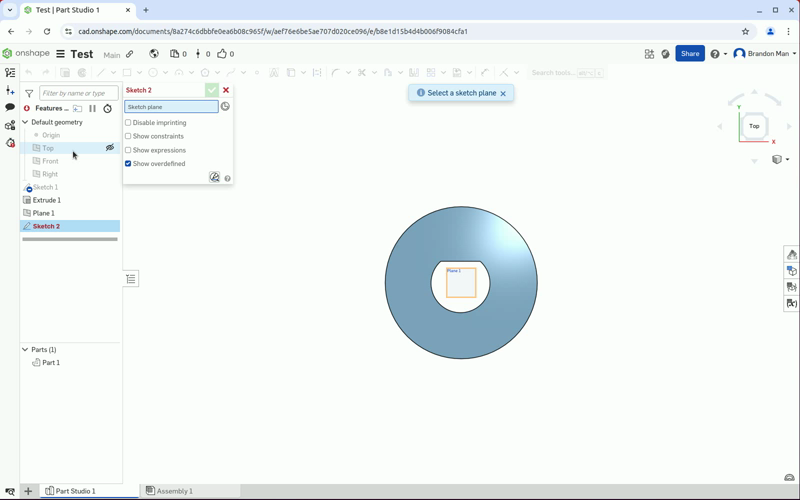
mouse_move(73, 215)
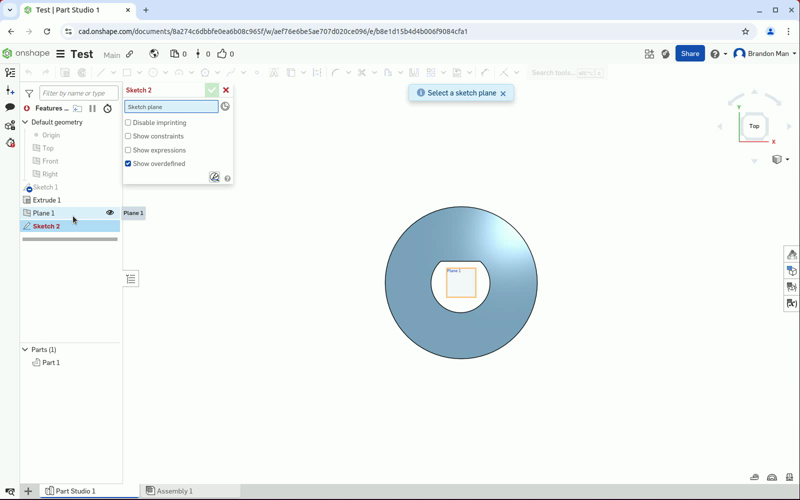
click(73, 215)
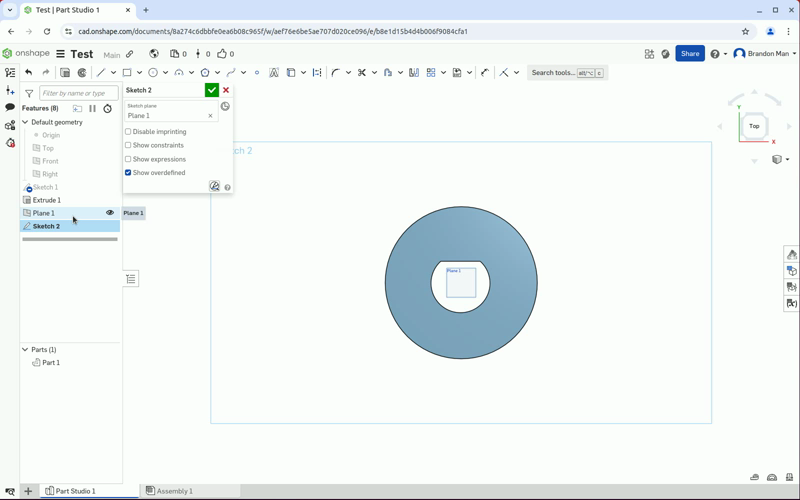
mouse_move(73, 352)
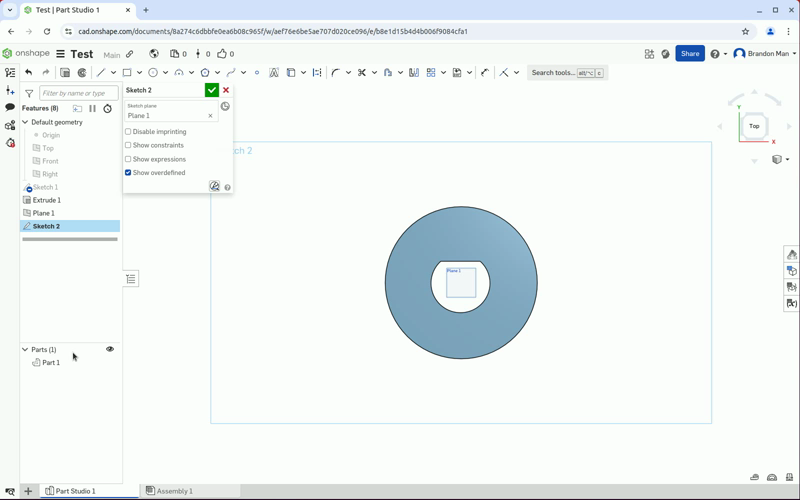
key(y)
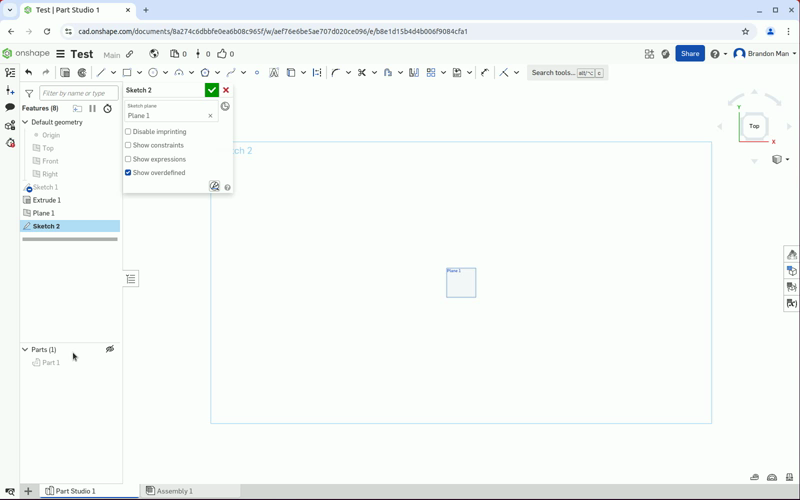
key(l)
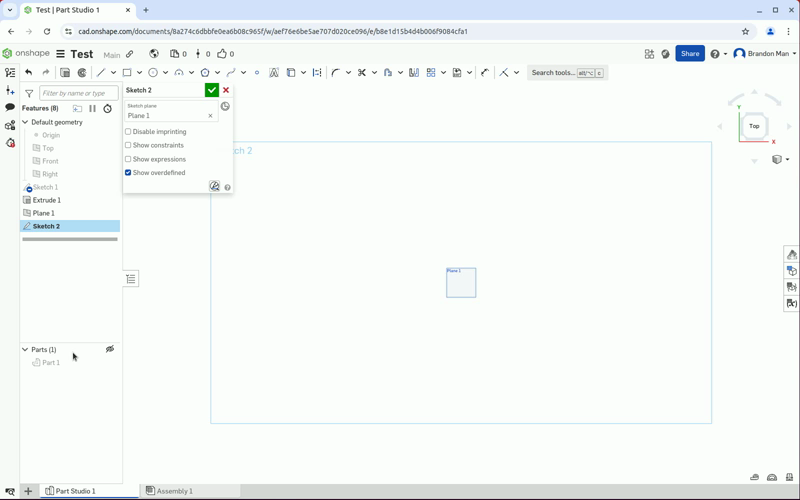
key_down(shift)
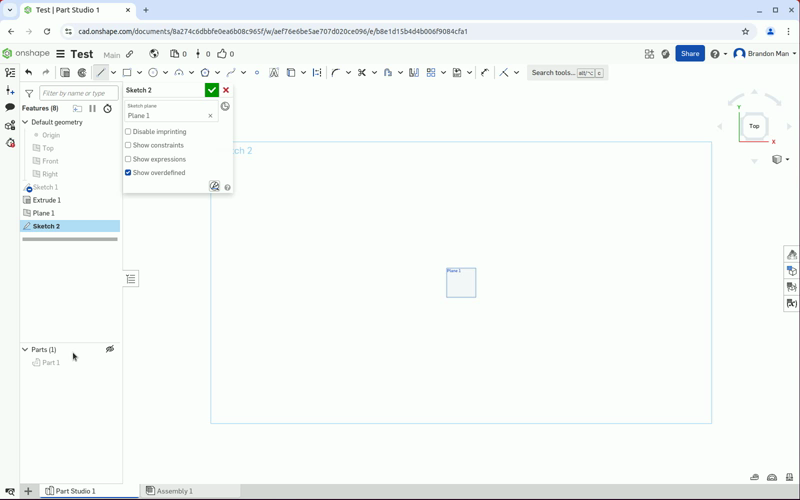
mouse_move(458, 220)
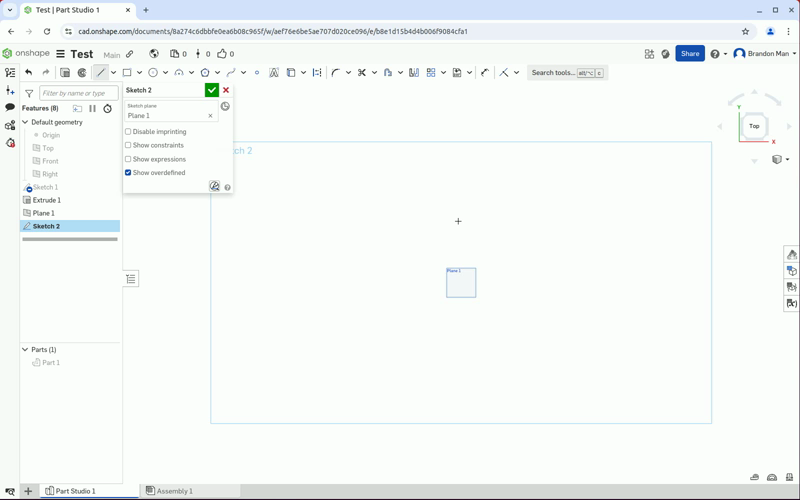
click(458, 220)
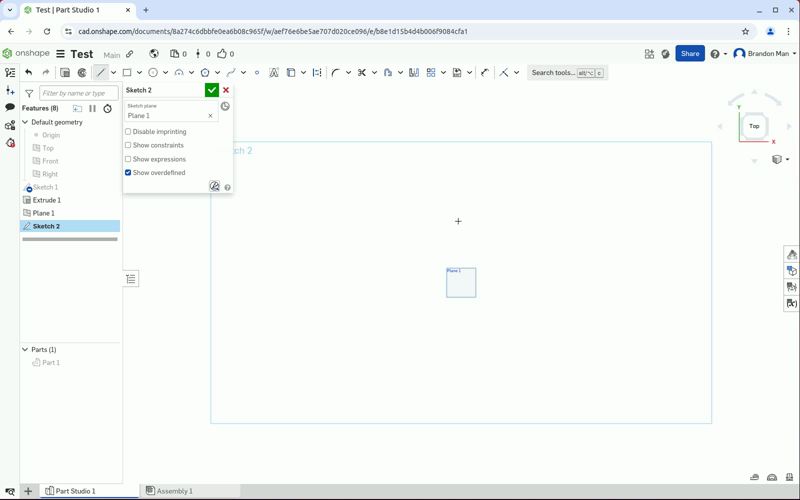
key_up(shift)
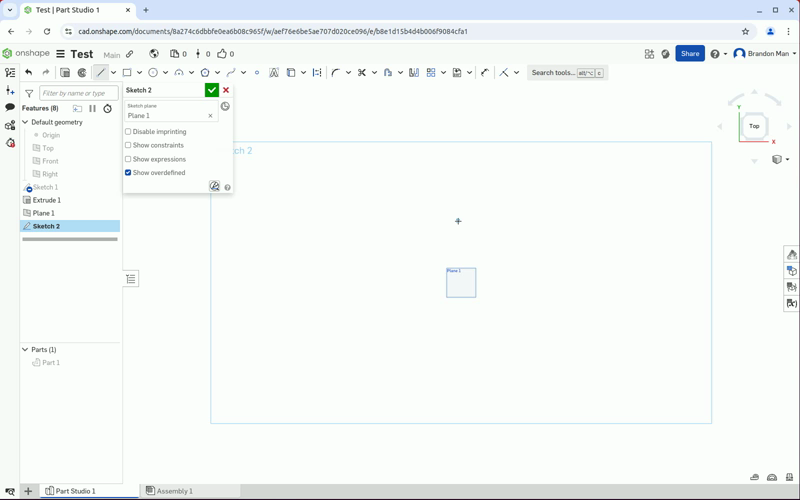
key_down(shift)
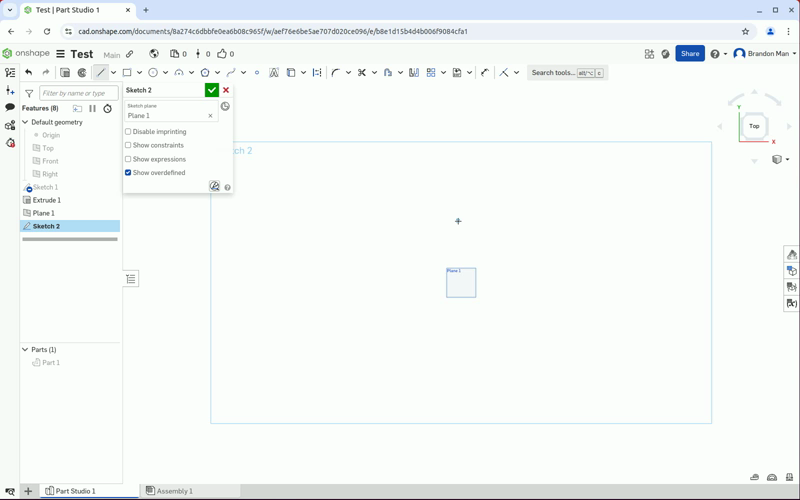
mouse_move(488, 220)
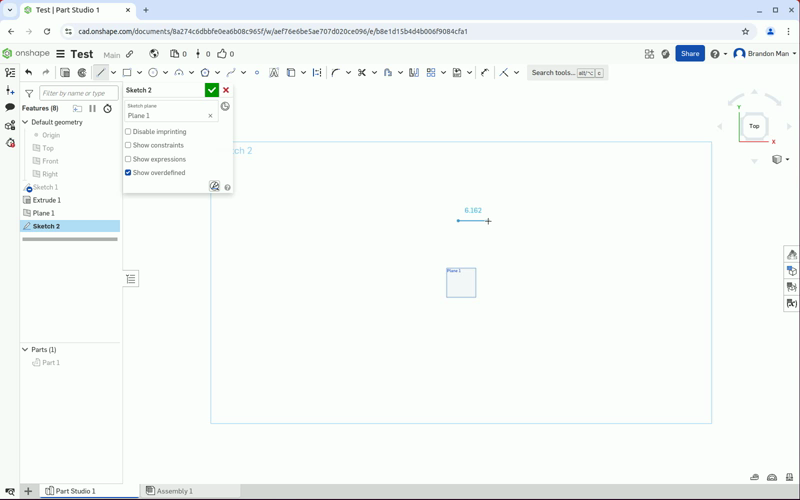
mouse_move(465, 220)
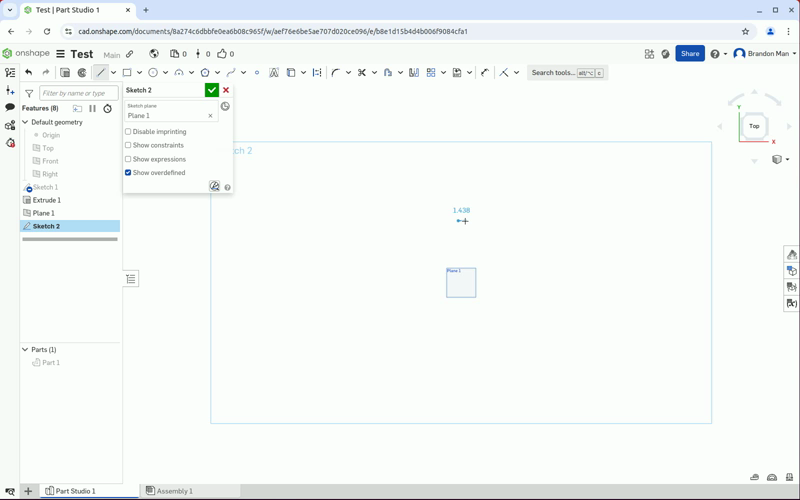
scroll(6)
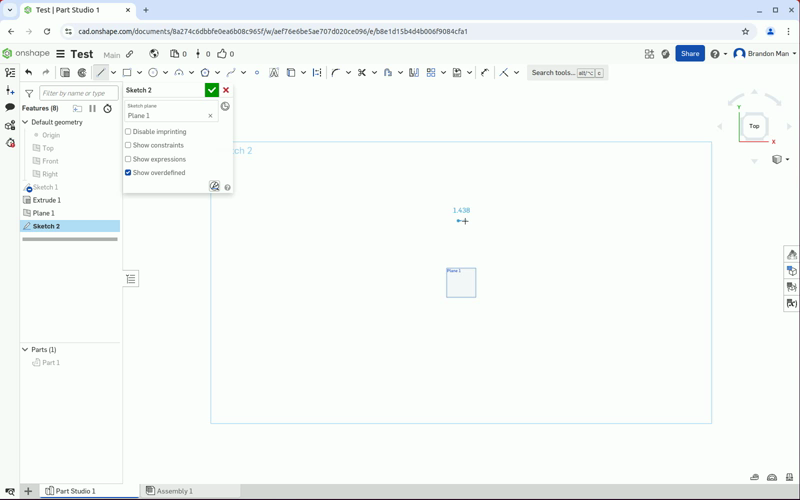
scroll(6)
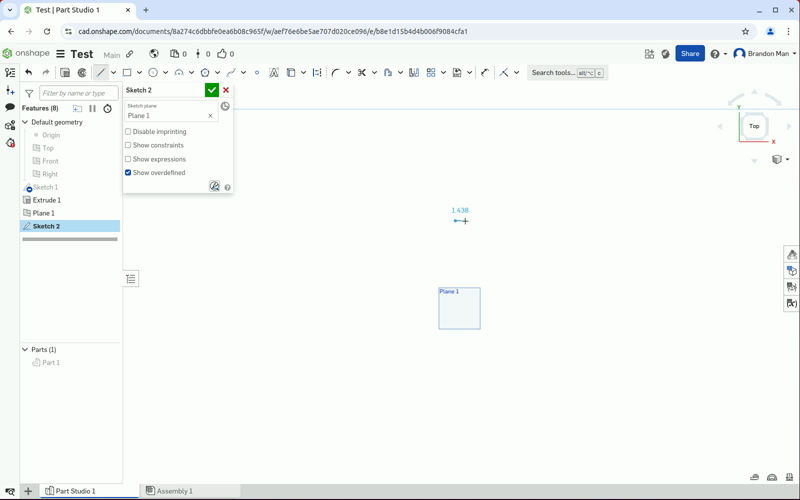
scroll(6)
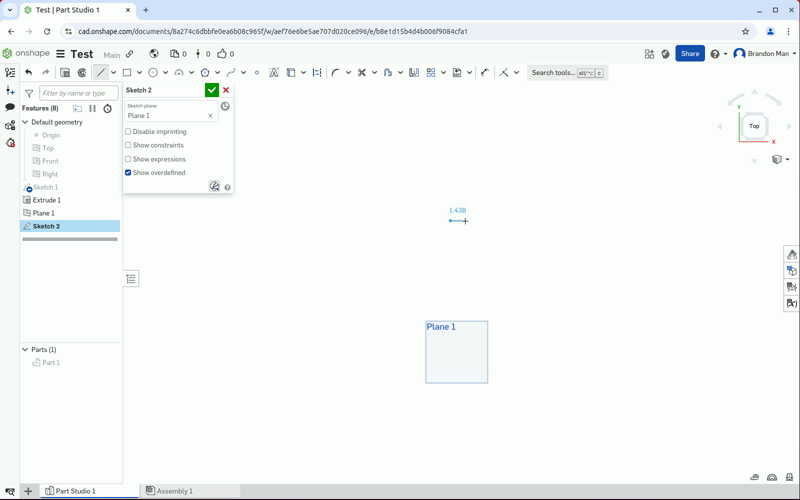
scroll(6)
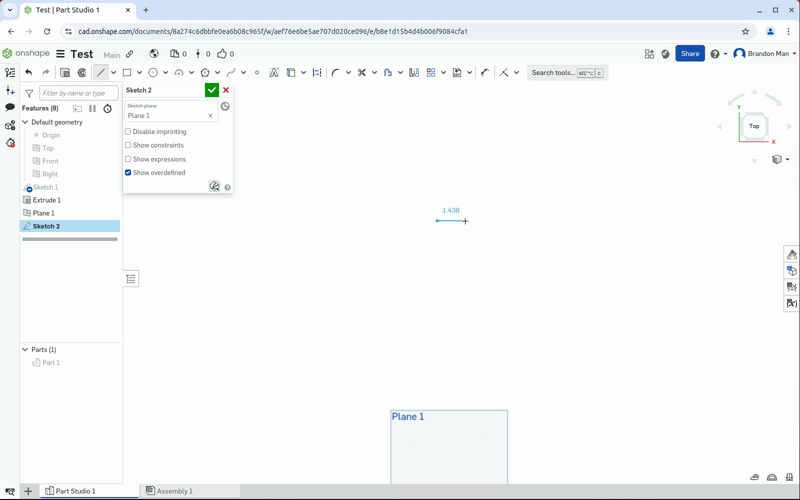
scroll(6)
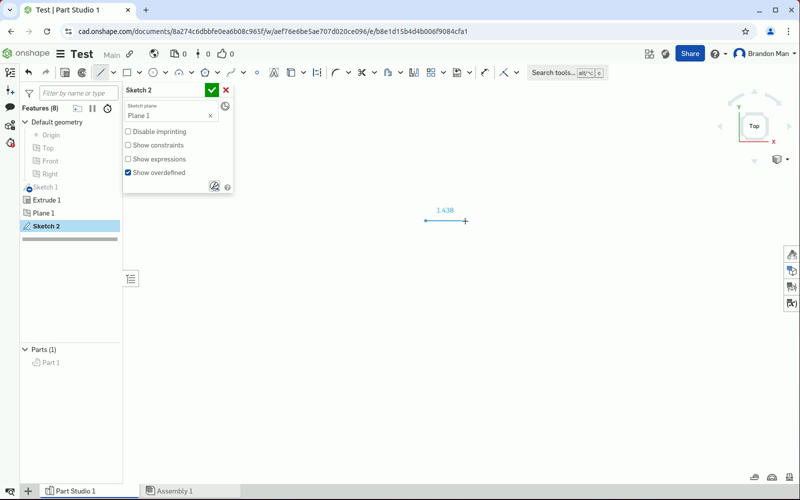
scroll(6)
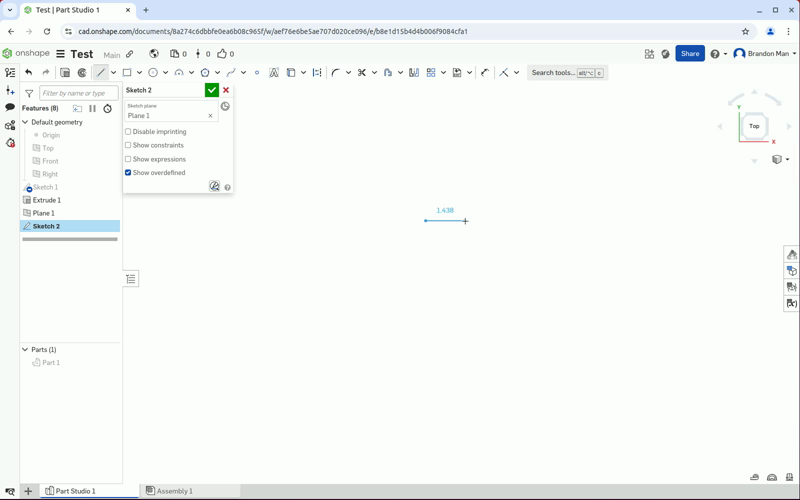
scroll(6)
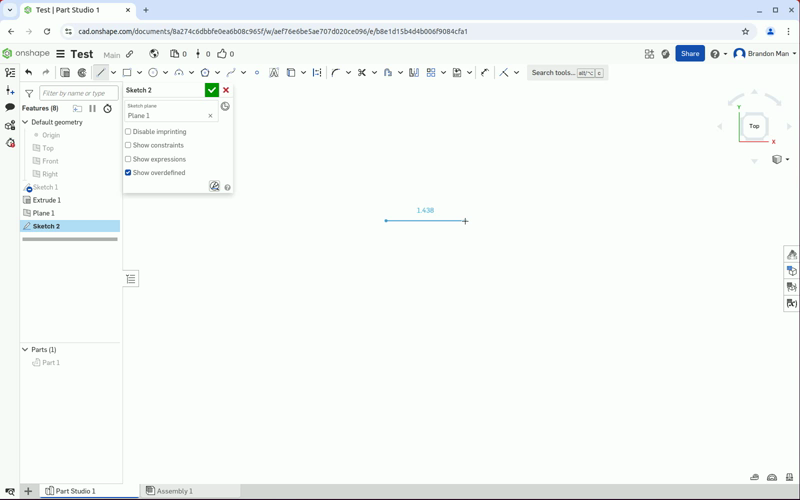
click(465, 220)
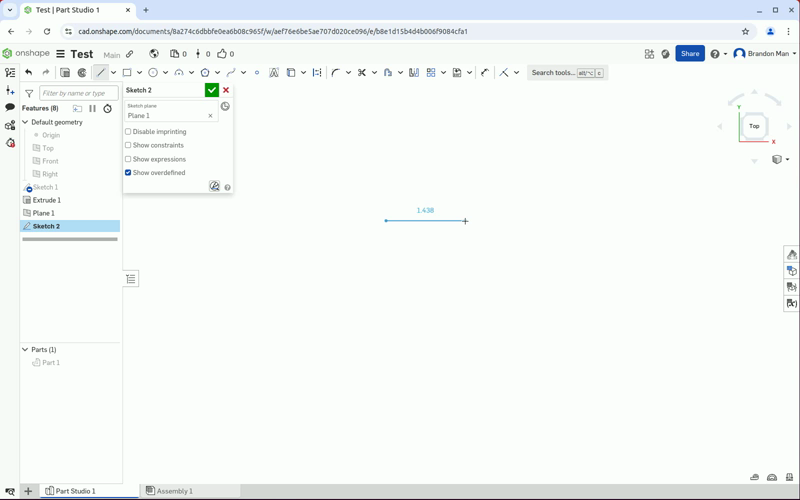
scroll(-6)
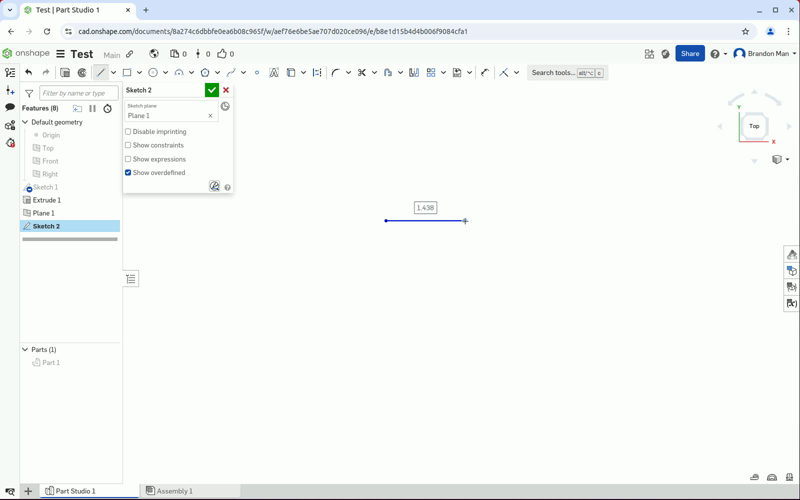
scroll(-6)
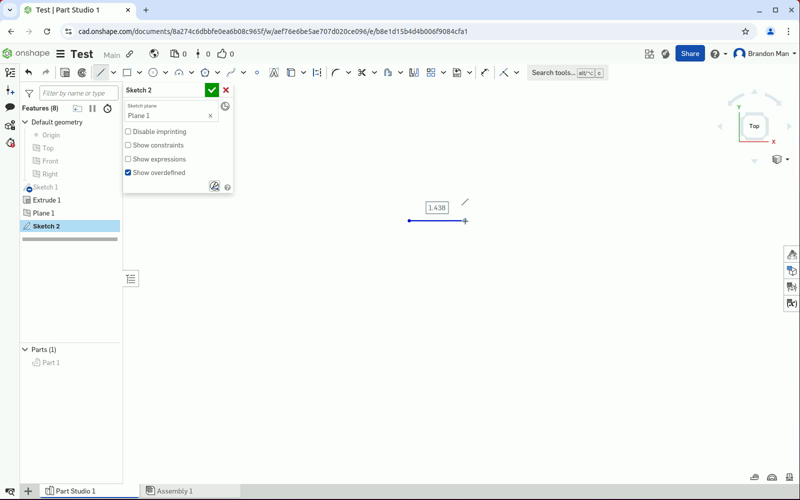
scroll(-6)
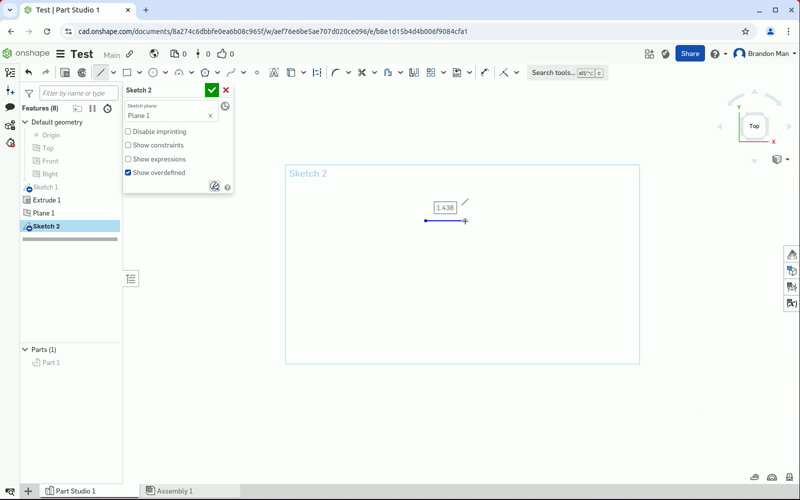
scroll(-6)
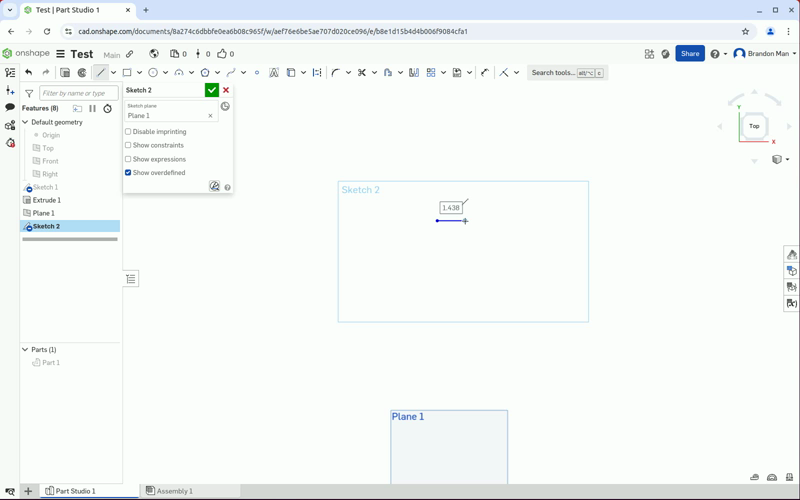
scroll(-6)
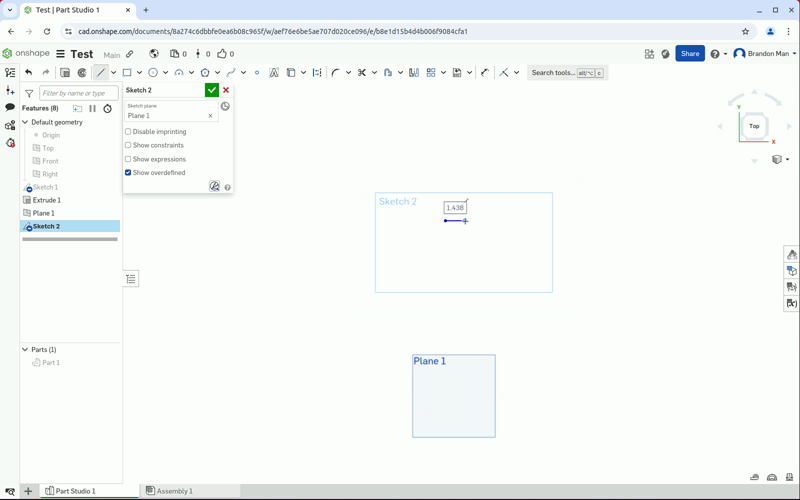
scroll(-6)
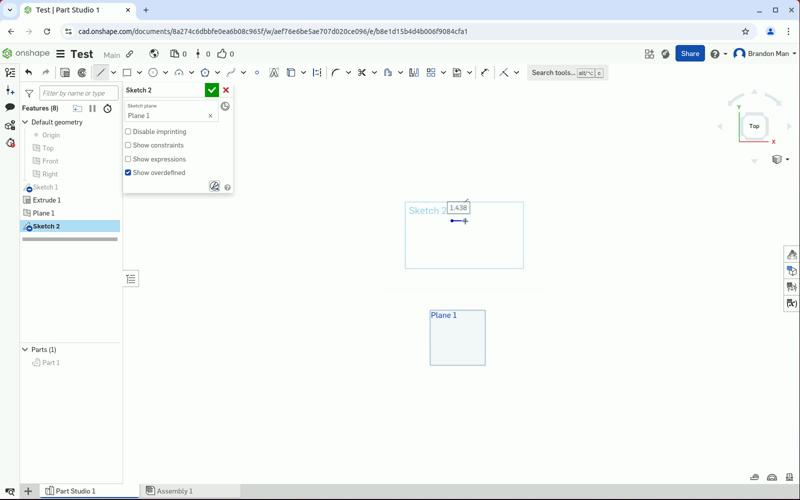
scroll(-6)
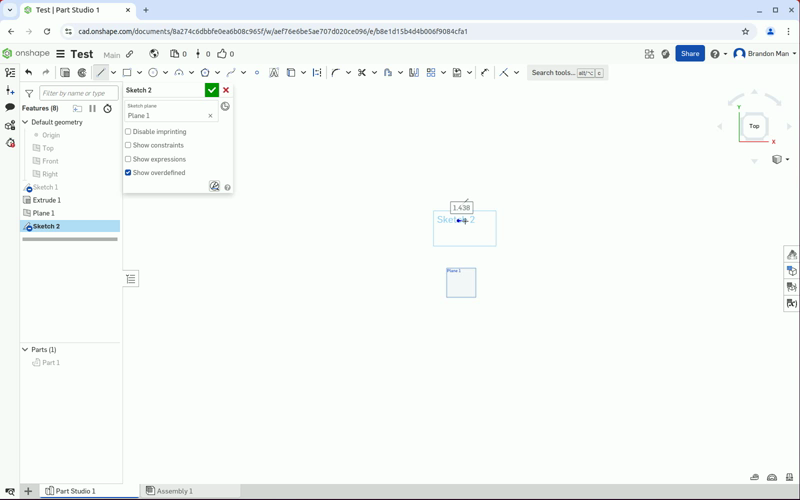
key_up(shift)
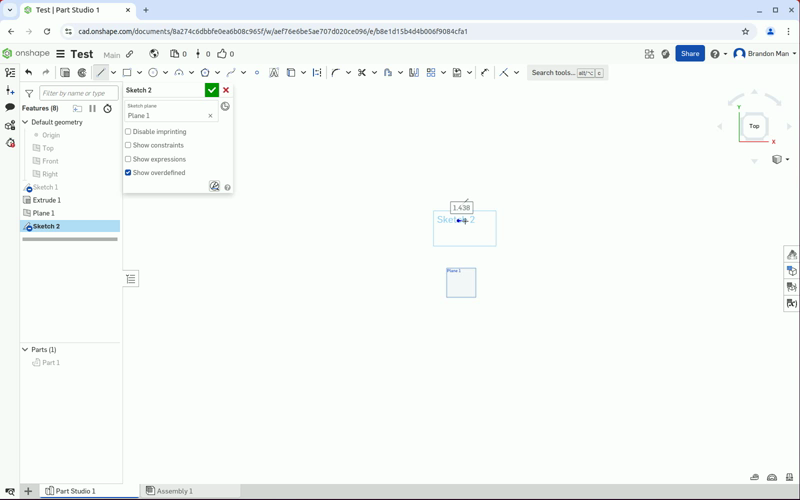
key_down(shift)
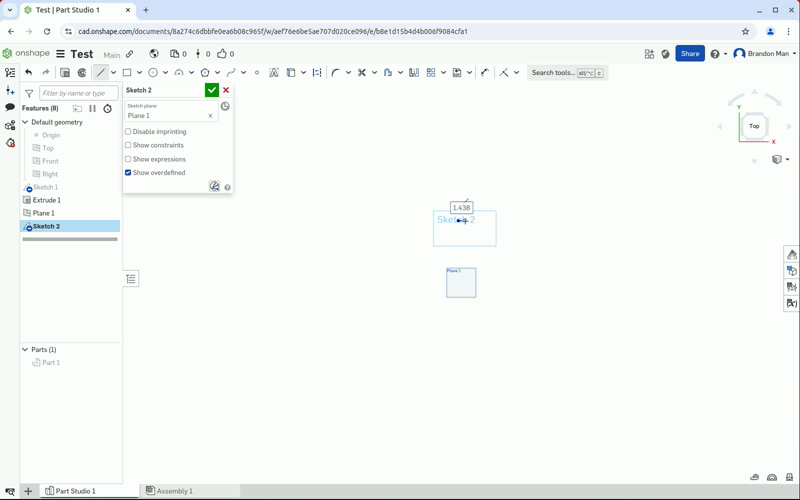
mouse_move(495, 220)
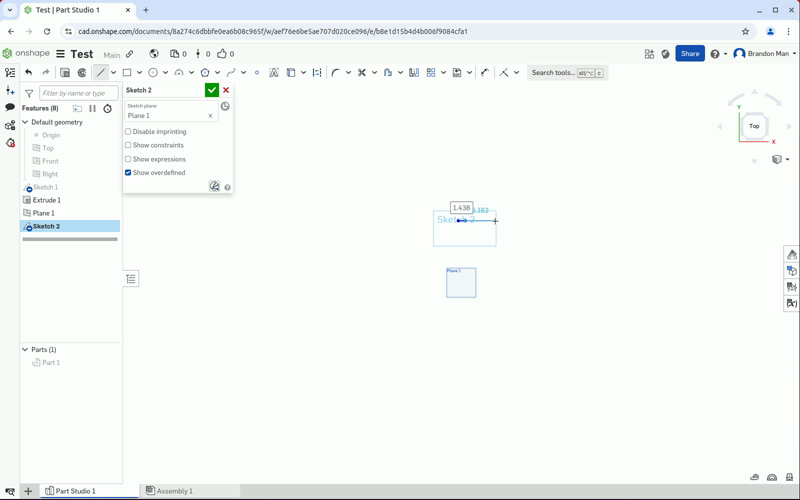
mouse_move(465, 213)
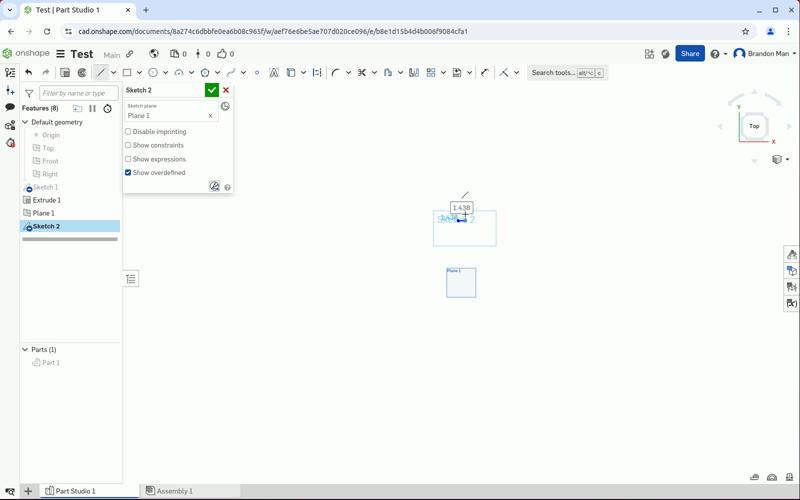
scroll(6)
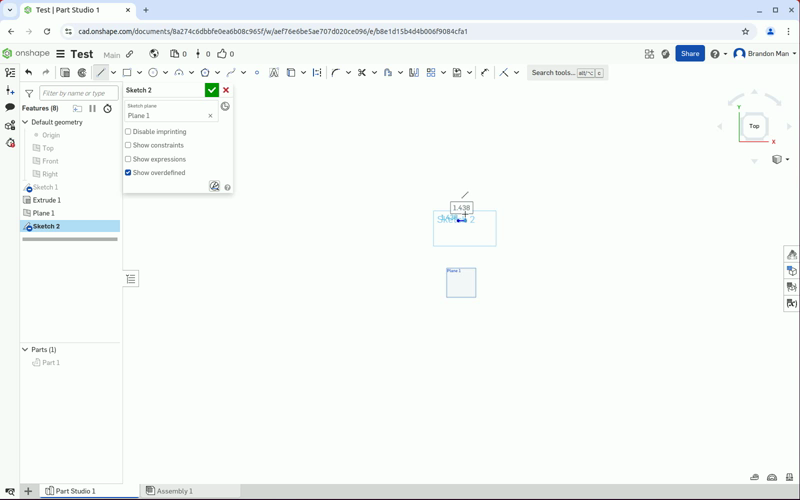
scroll(6)
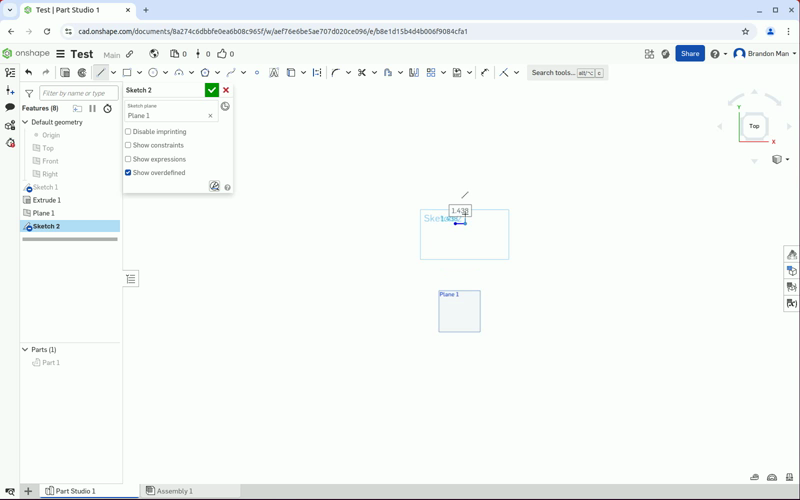
scroll(6)
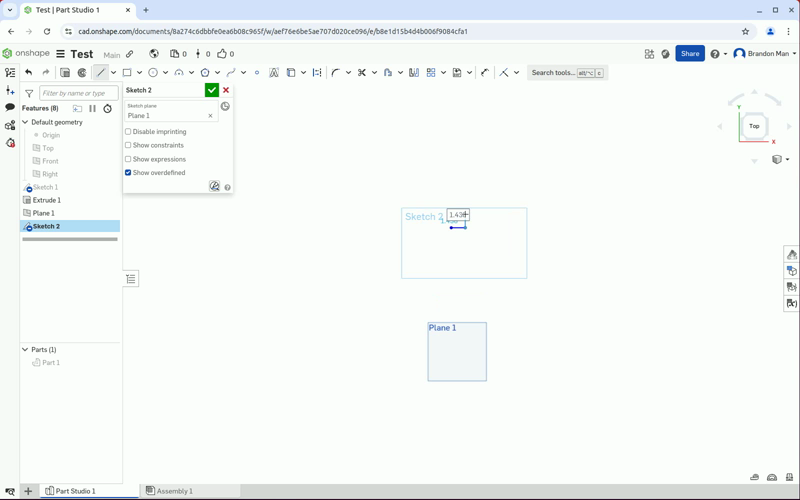
scroll(6)
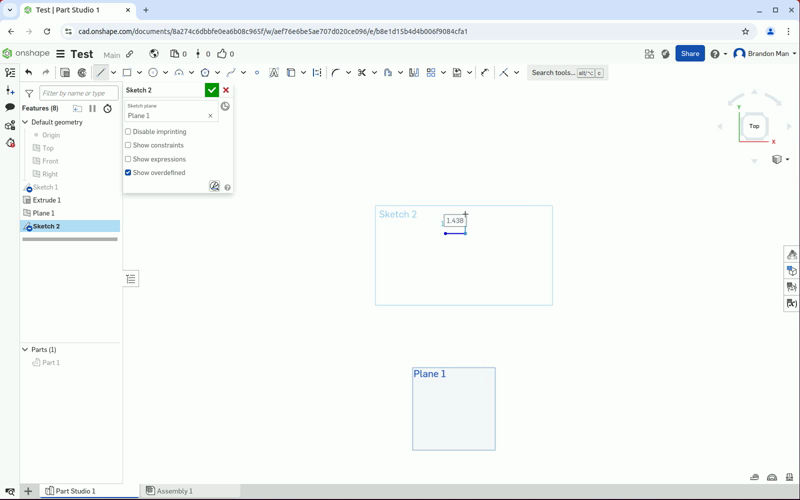
scroll(6)
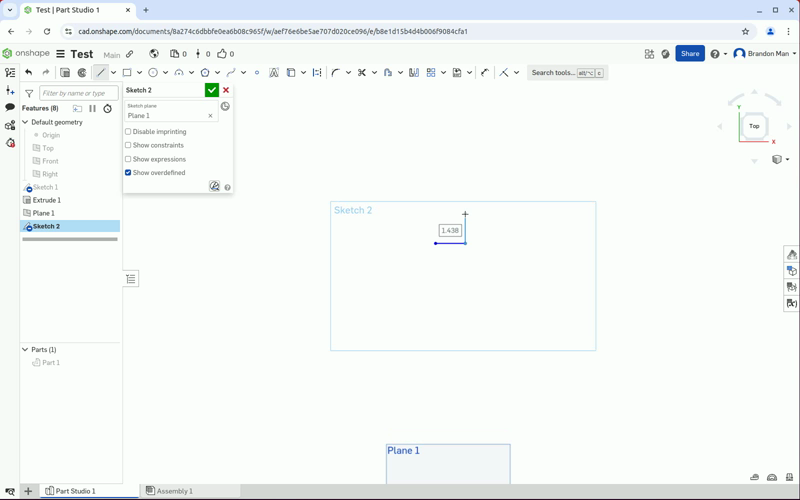
scroll(6)
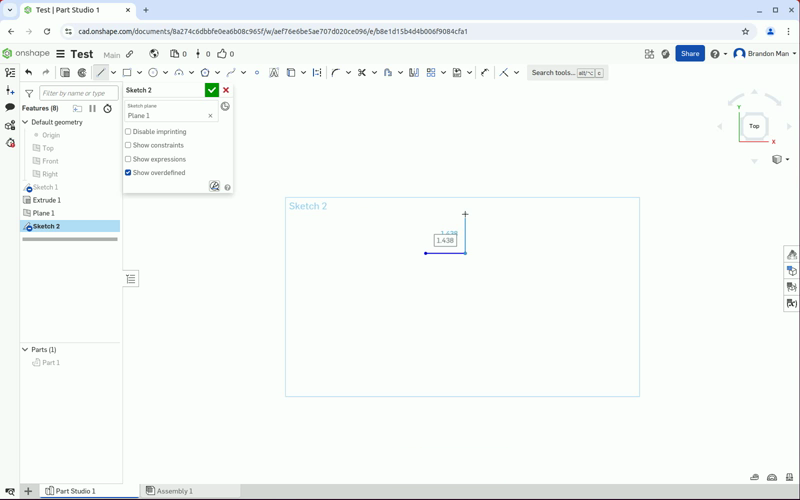
scroll(6)
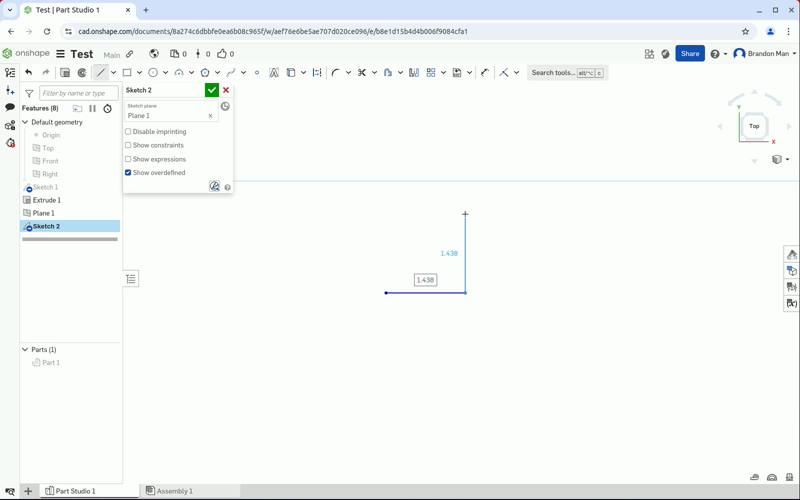
click(465, 213)
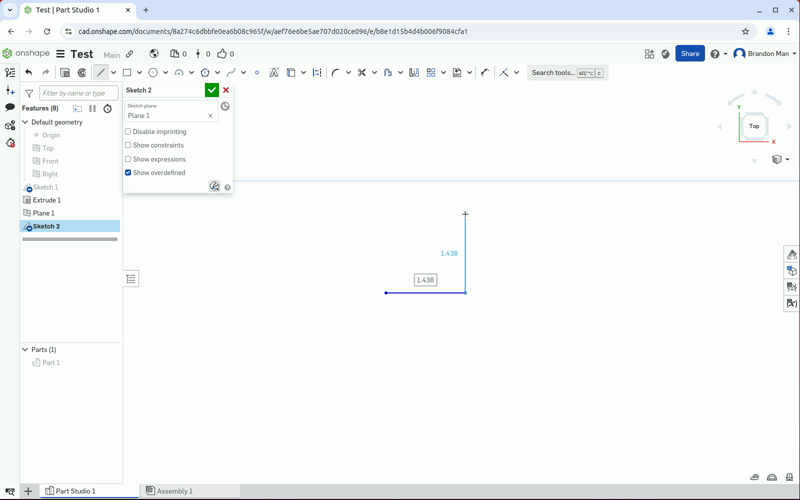
scroll(-6)
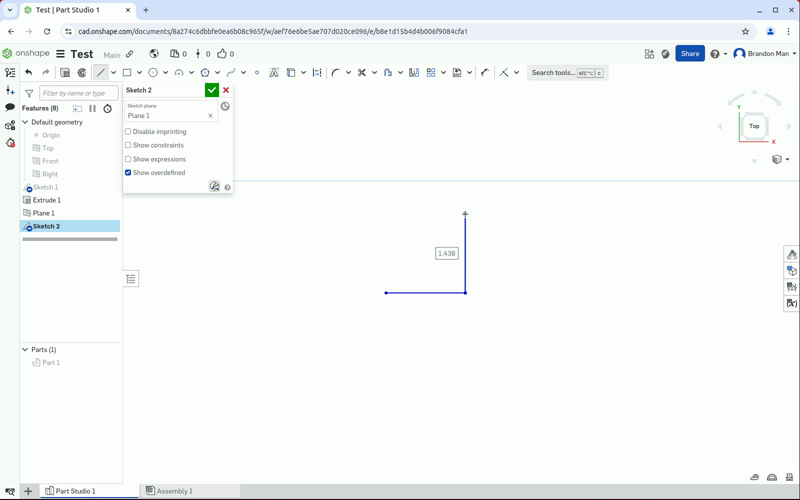
scroll(-6)
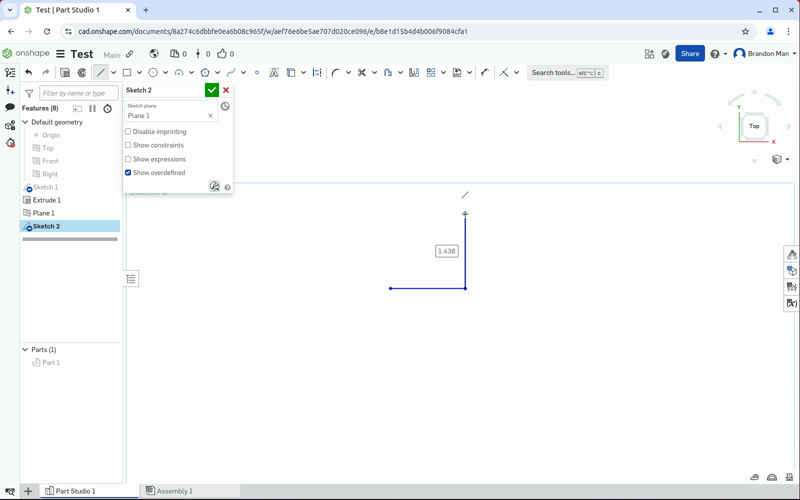
scroll(-6)
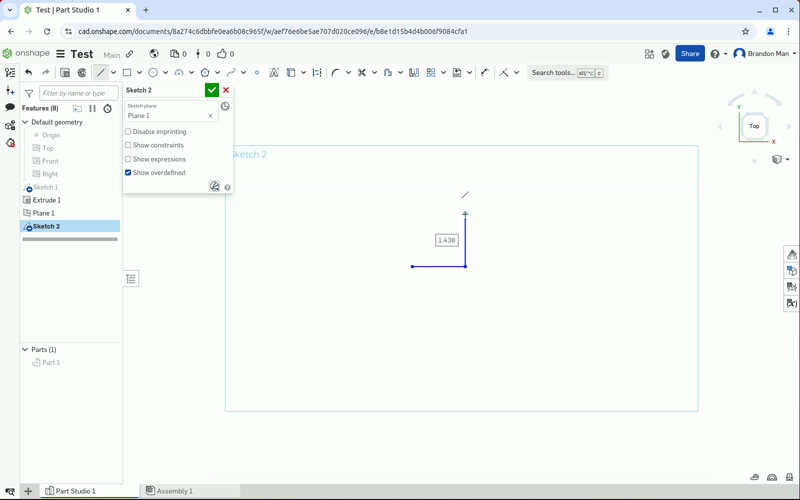
scroll(-6)
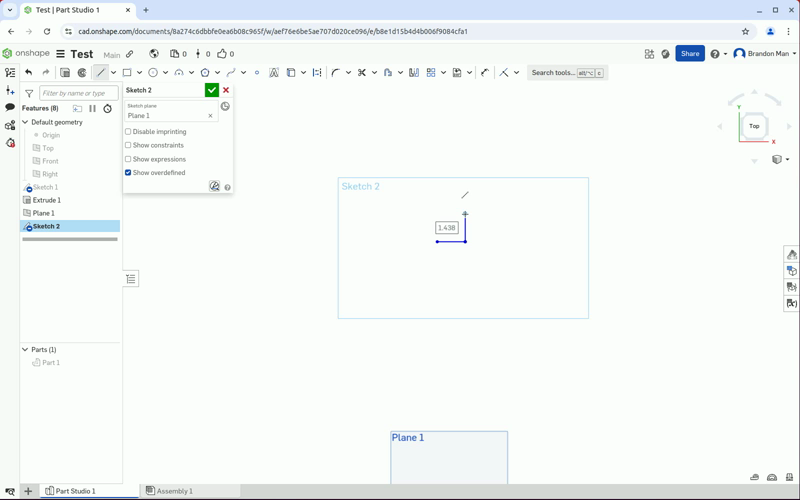
scroll(-6)
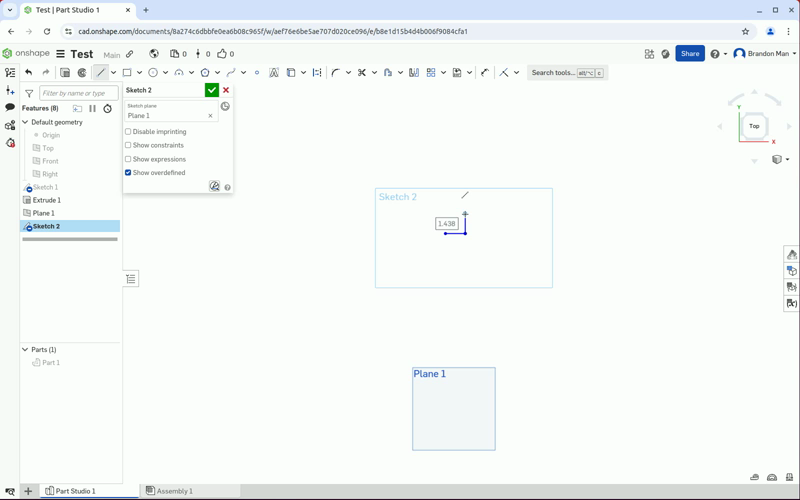
scroll(-6)
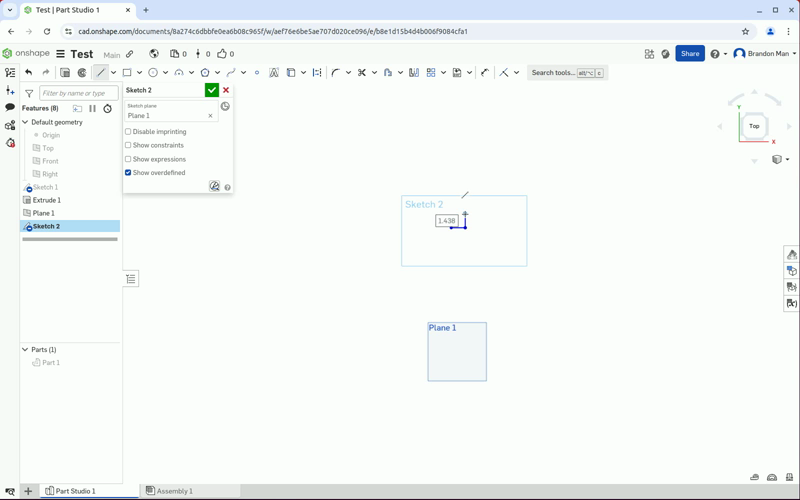
scroll(-6)
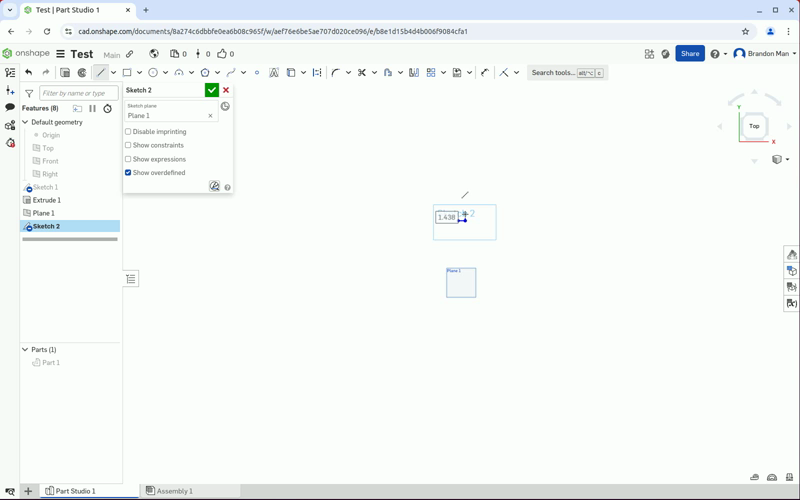
key_up(shift)
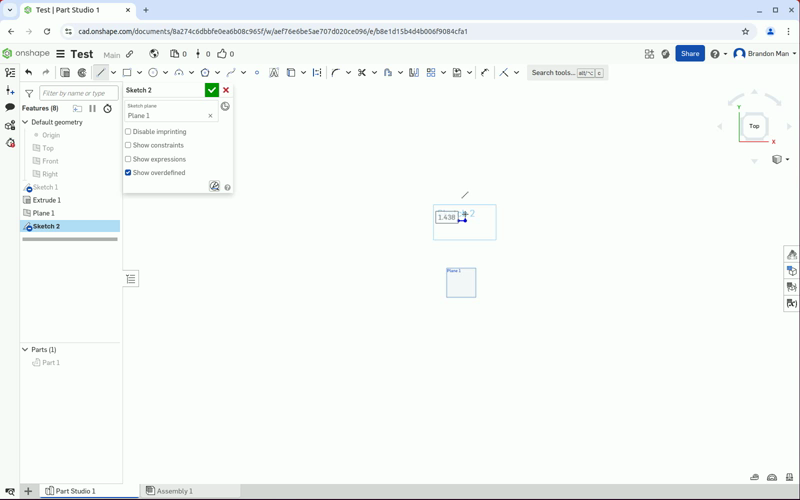
key_down(shift)
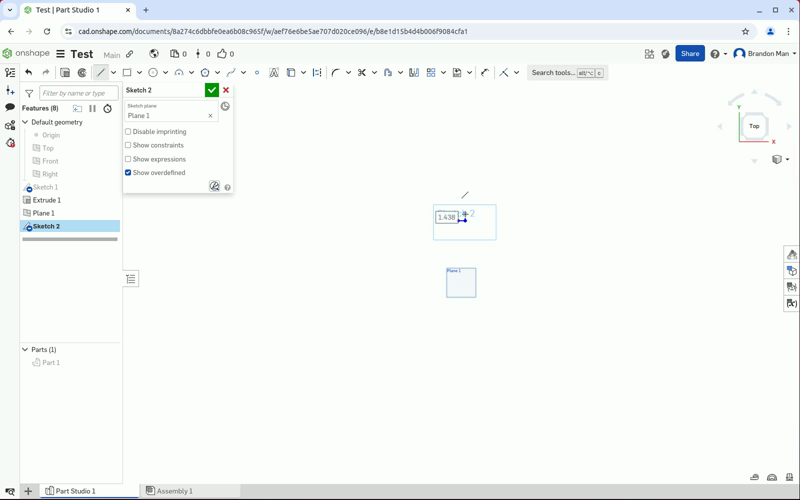
mouse_move(495, 213)
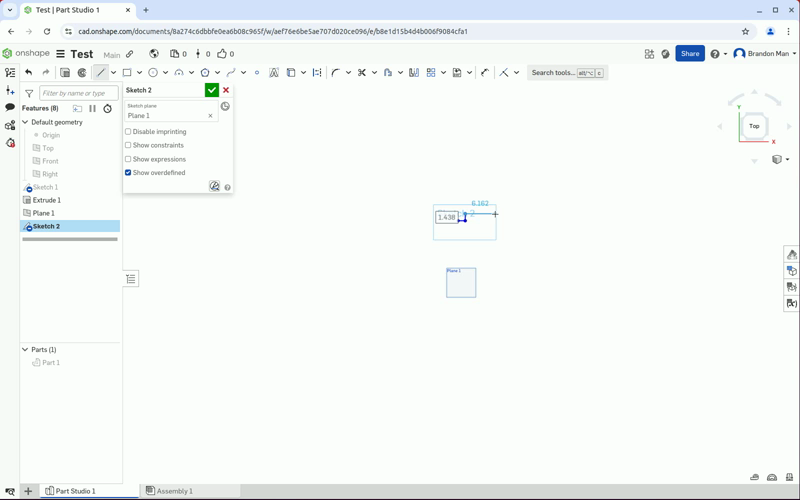
mouse_move(458, 213)
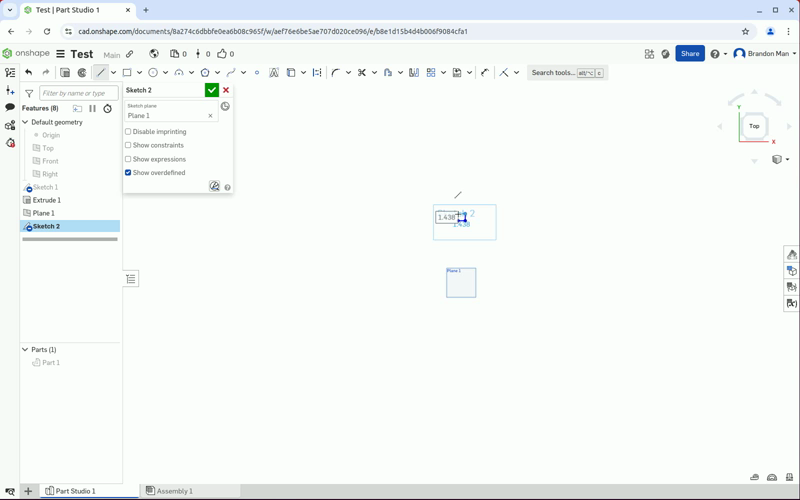
scroll(6)
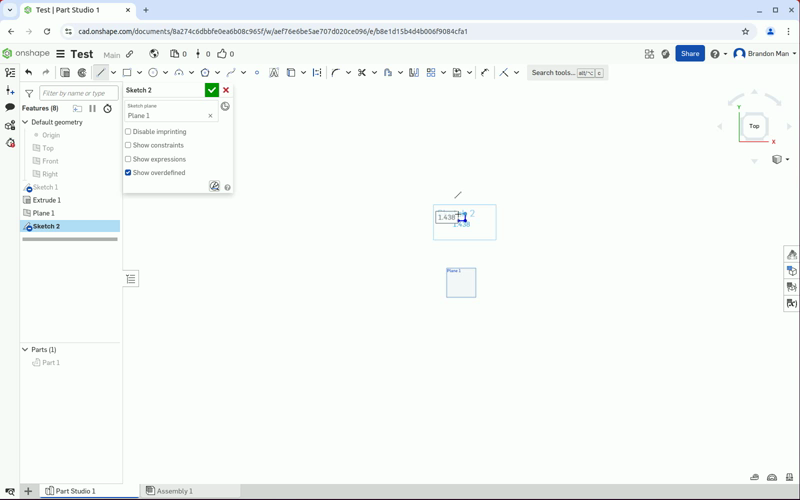
scroll(6)
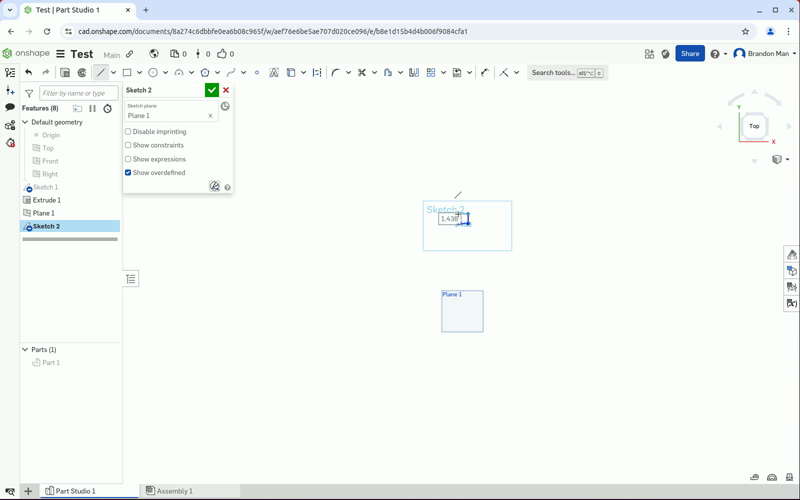
scroll(6)
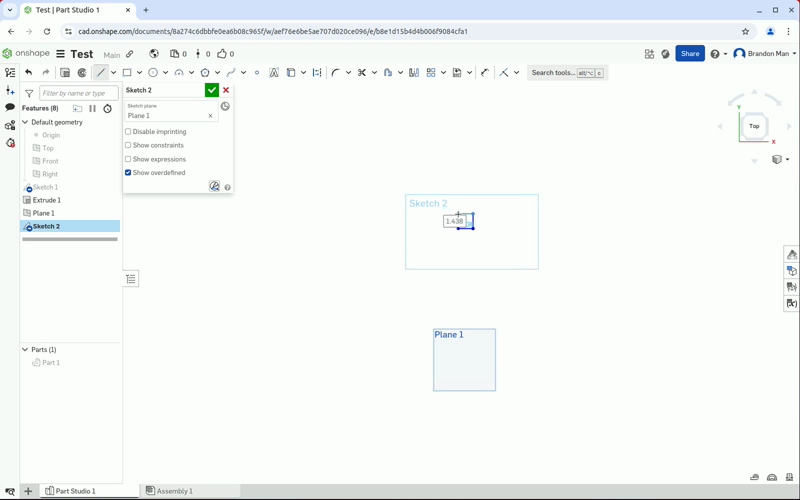
scroll(6)
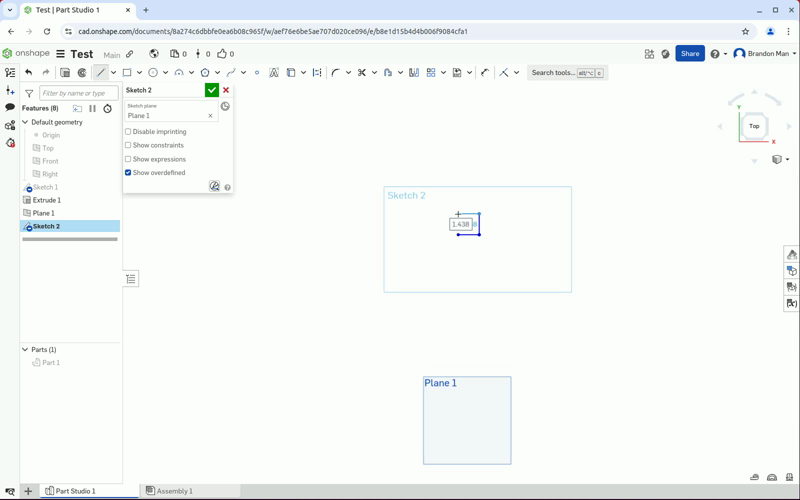
scroll(6)
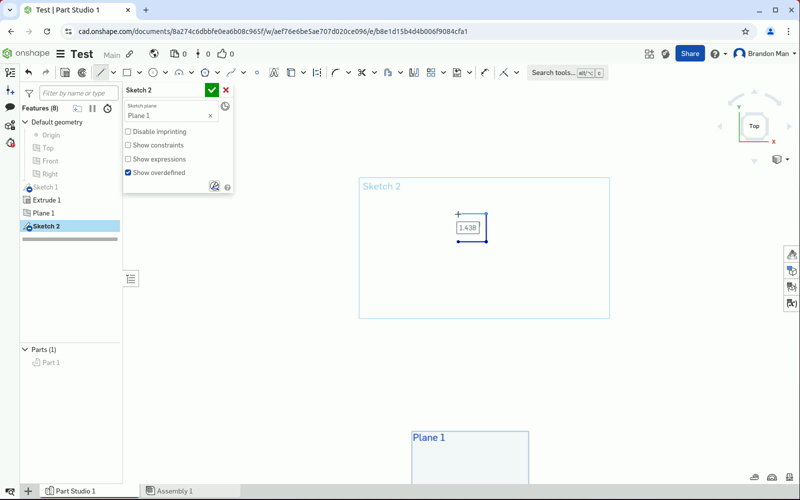
scroll(6)
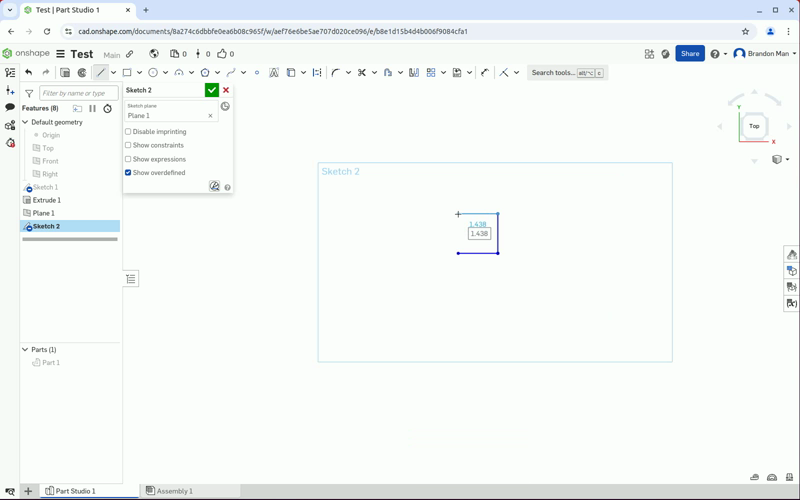
scroll(6)
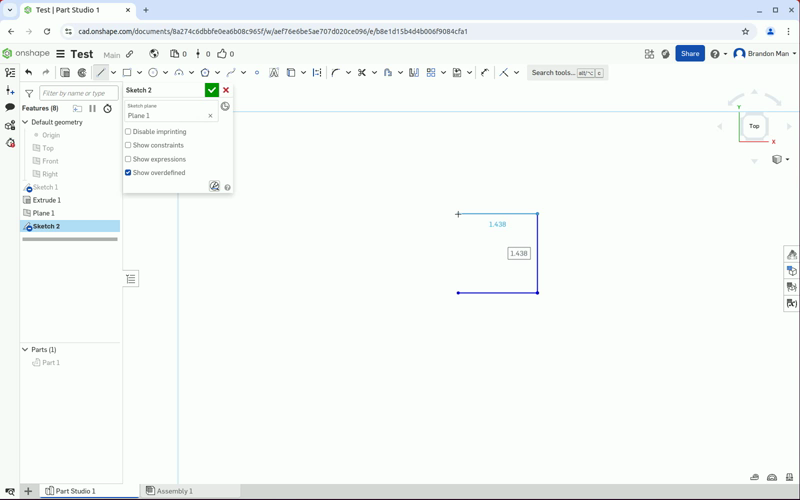
click(458, 213)
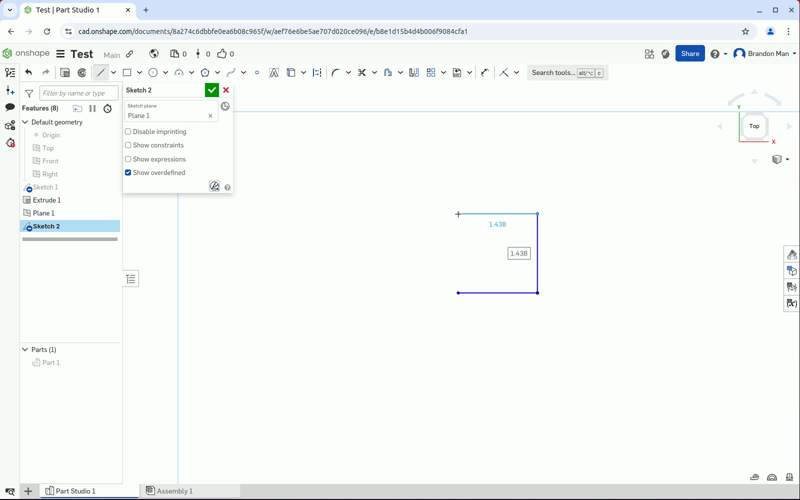
scroll(-6)
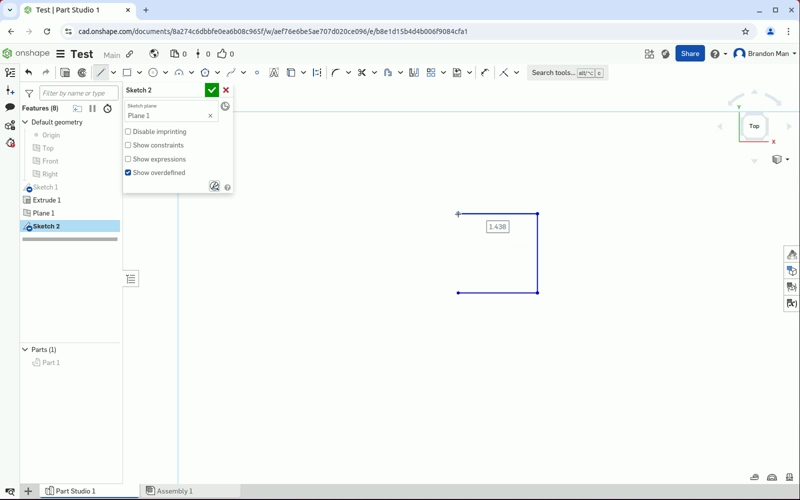
scroll(-6)
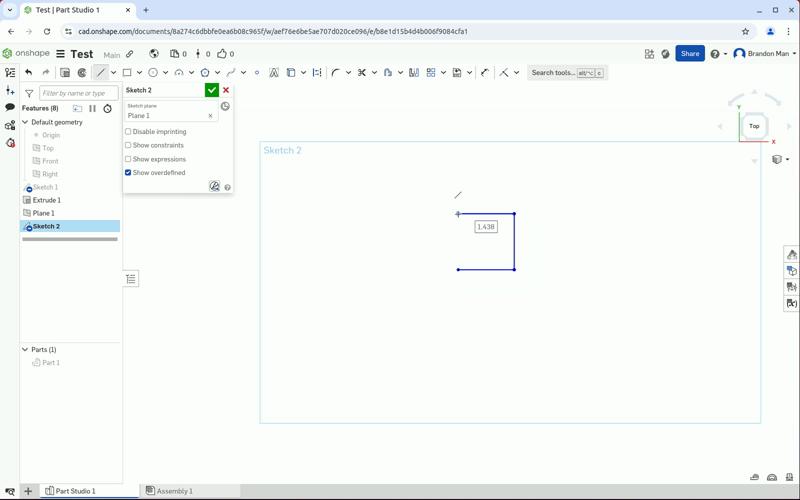
scroll(-6)
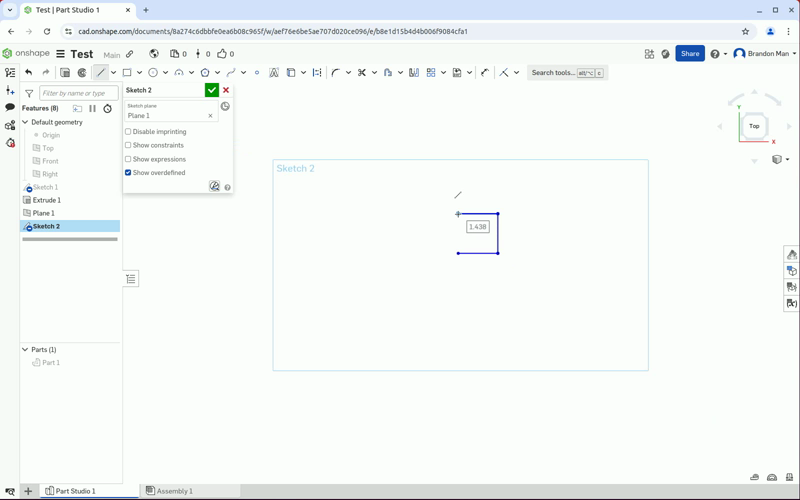
scroll(-6)
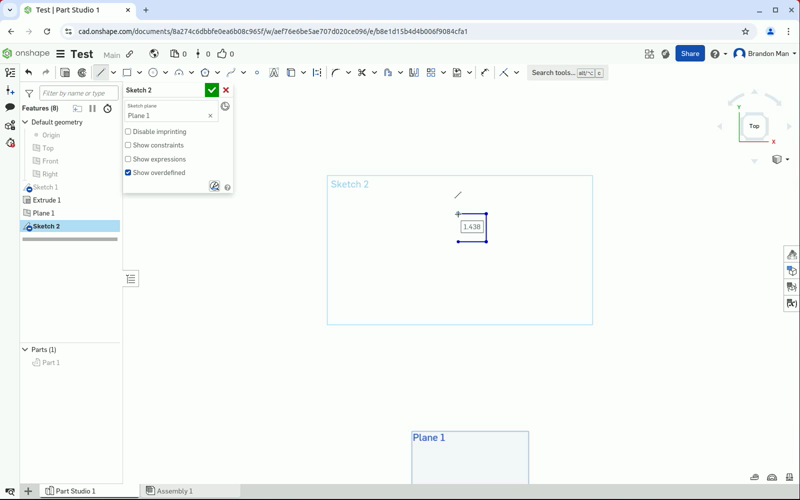
scroll(-6)
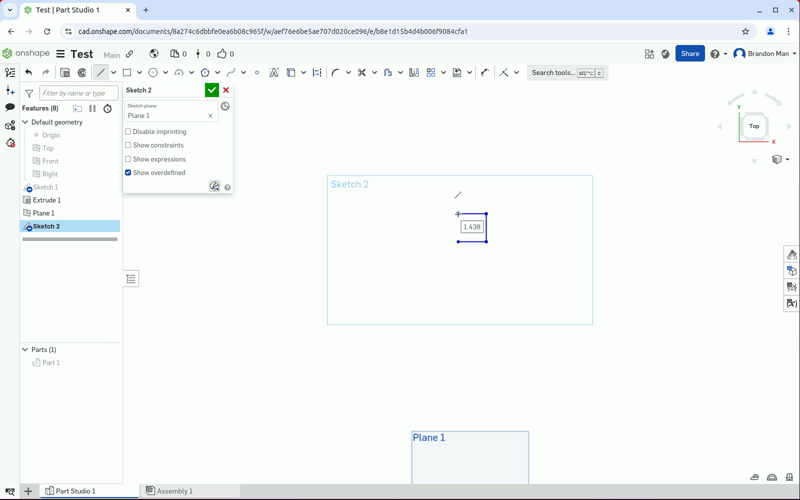
scroll(-6)
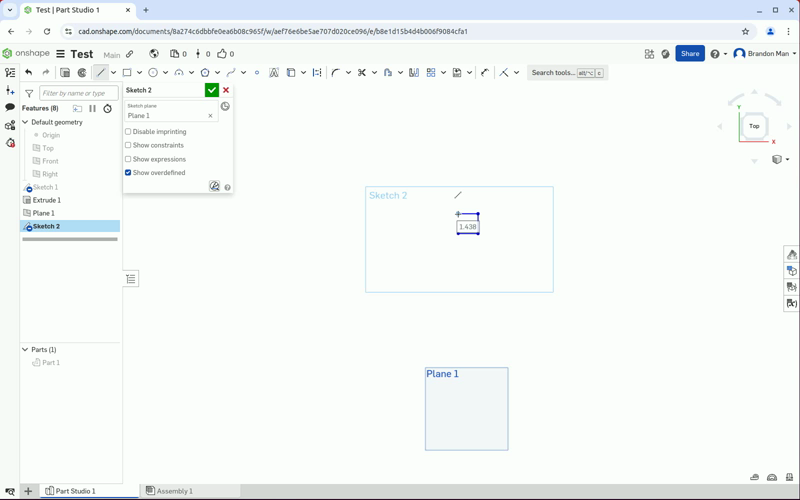
scroll(-6)
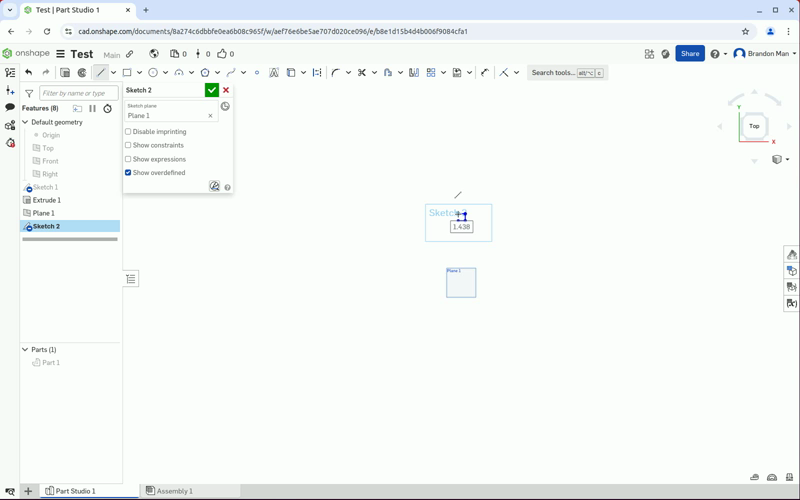
key_up(shift)
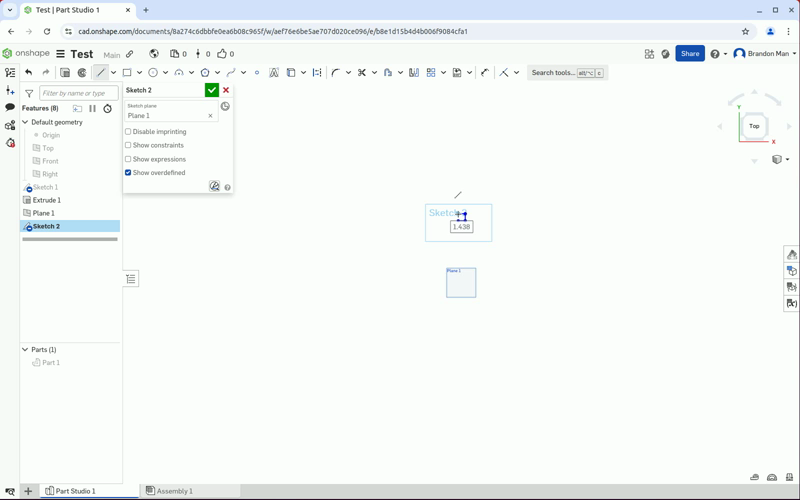
mouse_move(488, 213)
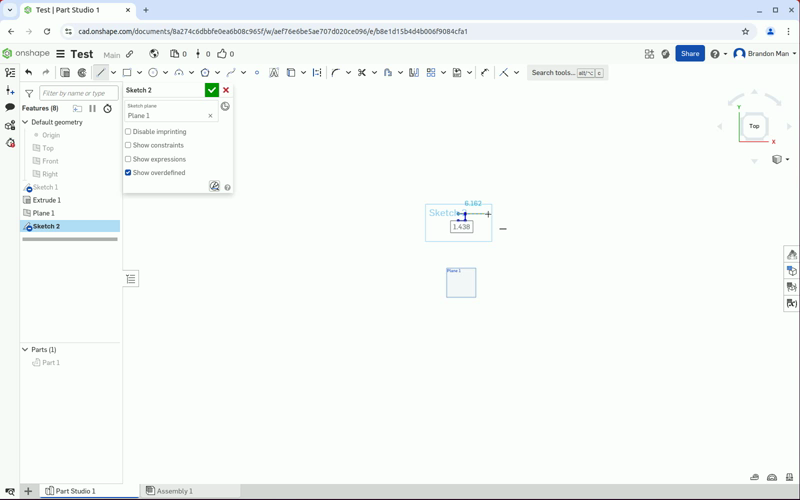
key_down(shift)
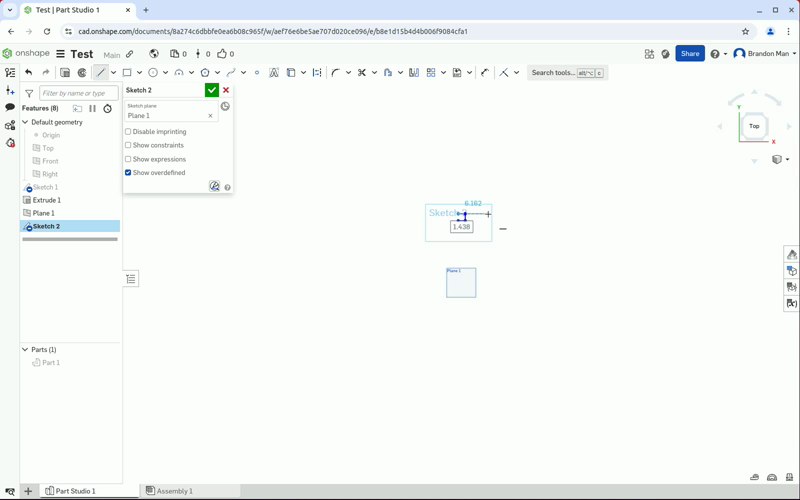
mouse_move(458, 220)
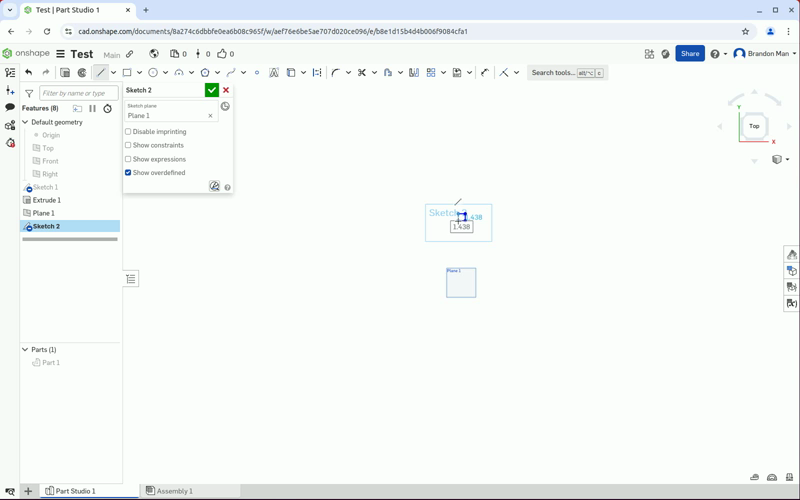
scroll(6)
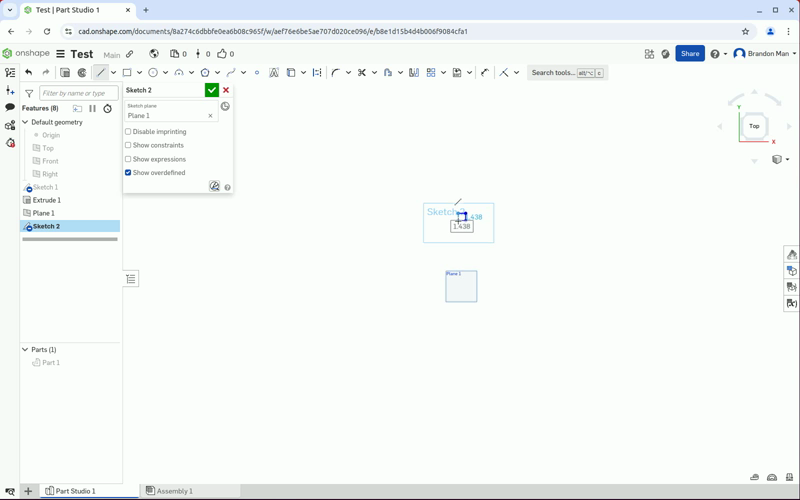
scroll(6)
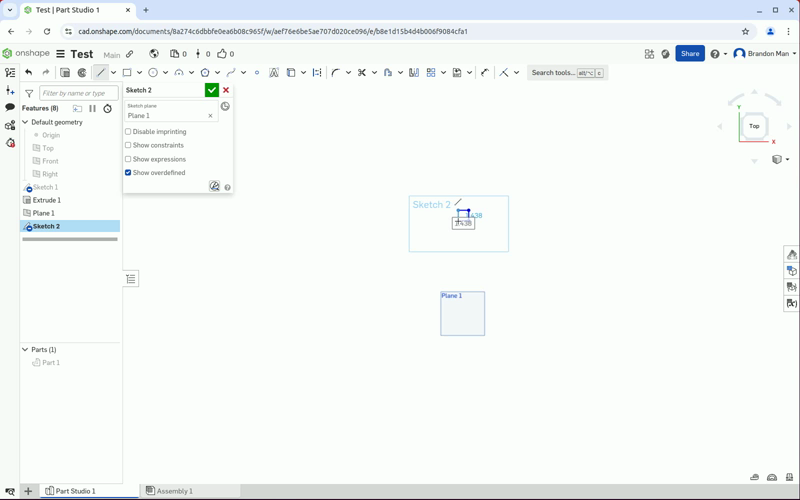
scroll(6)
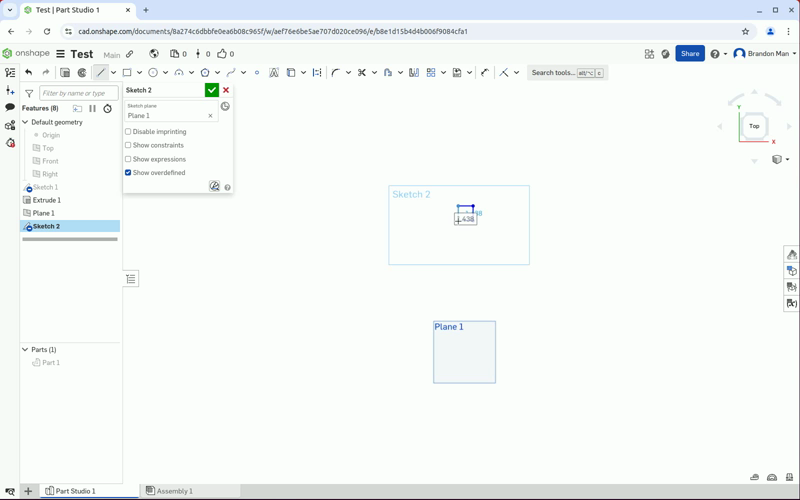
scroll(6)
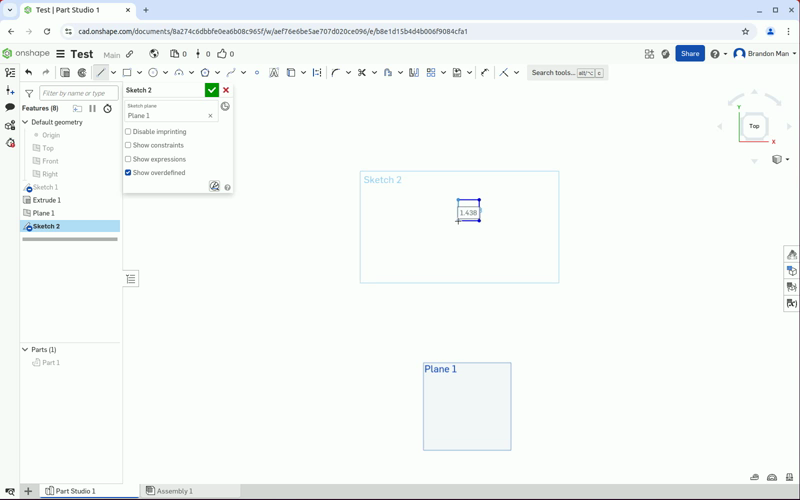
scroll(6)
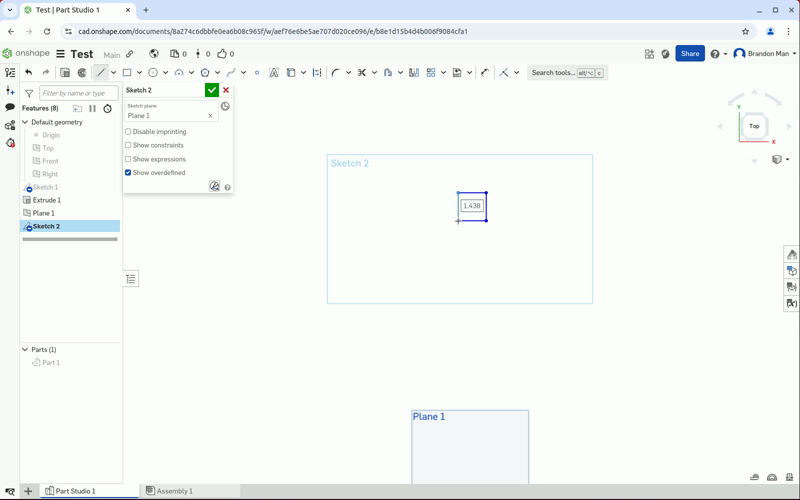
scroll(6)
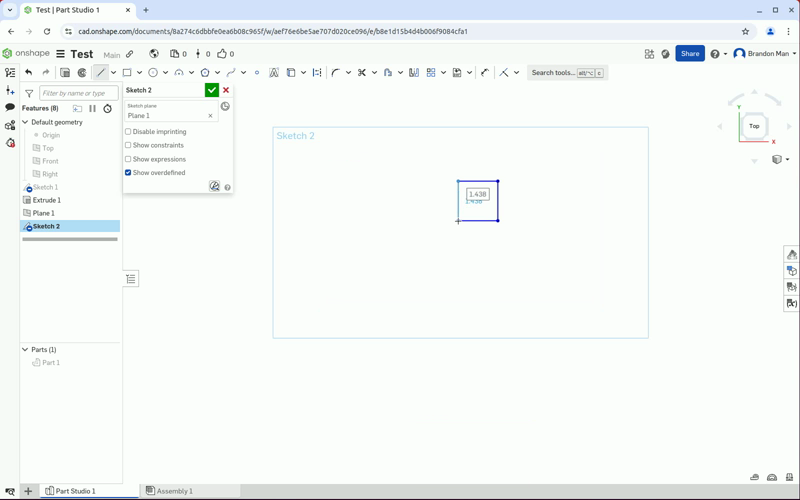
scroll(6)
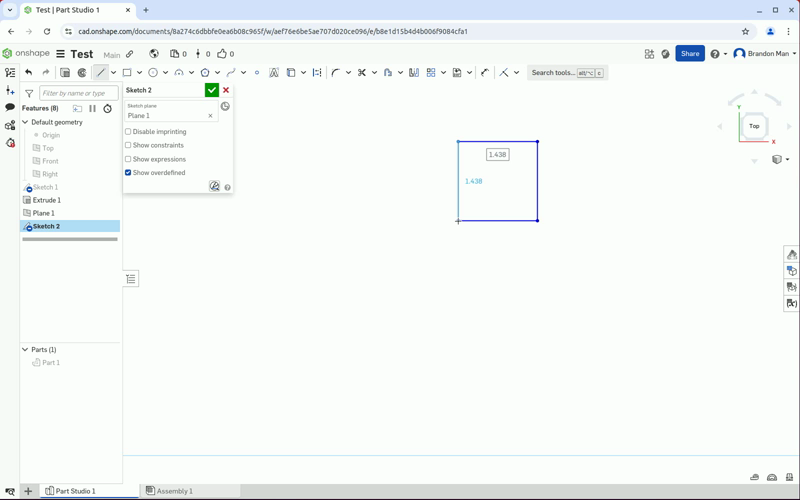
key_up(shift)
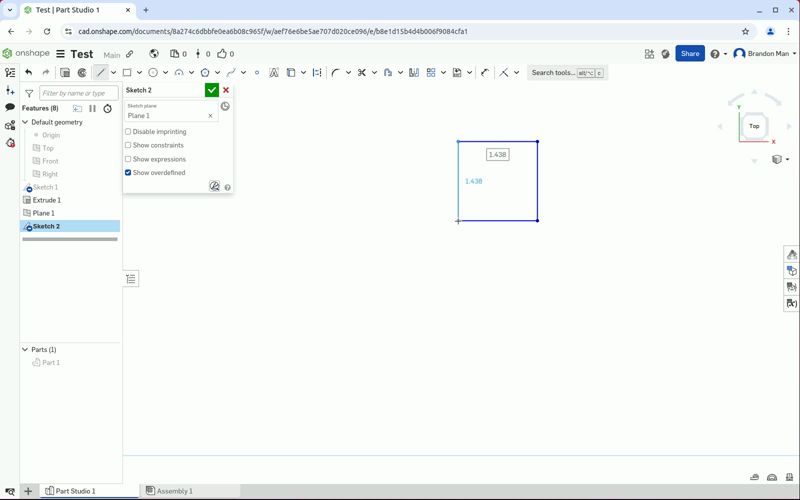
click(458, 220)
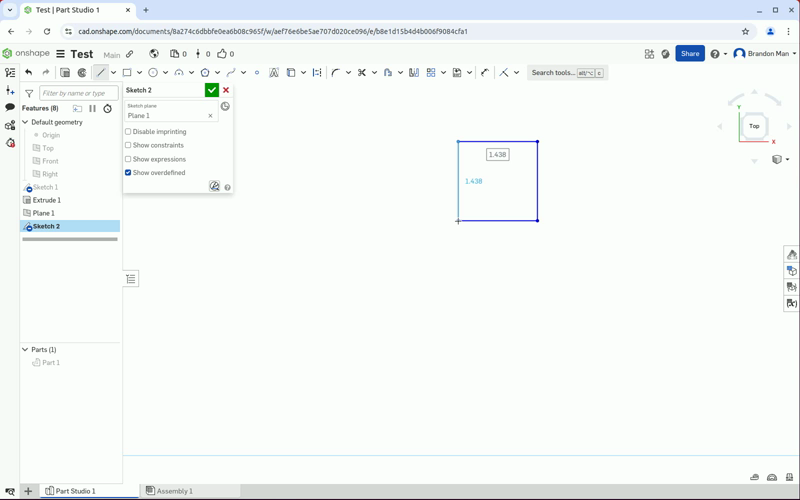
scroll(-6)
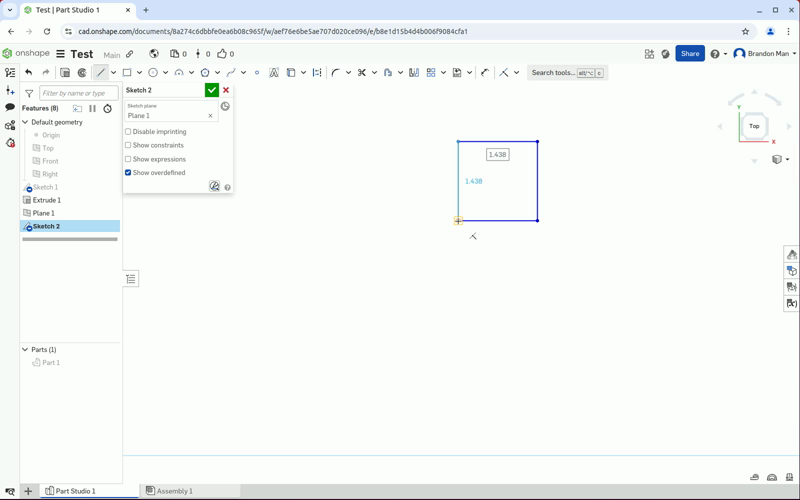
scroll(-6)
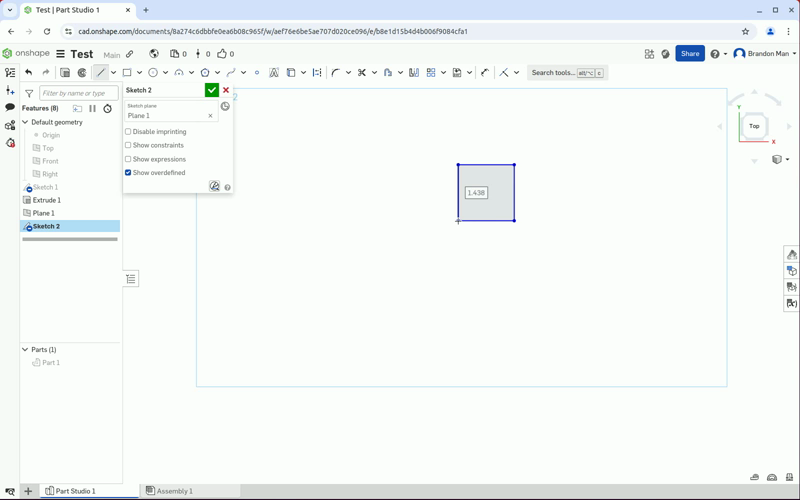
scroll(-6)
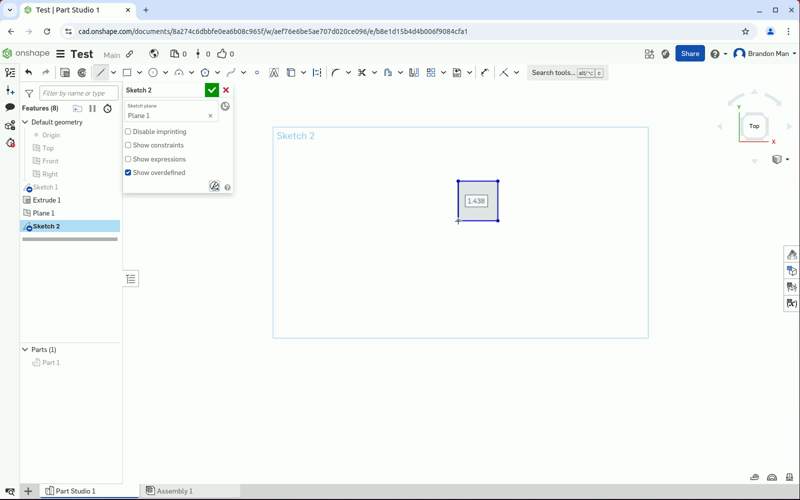
scroll(-6)
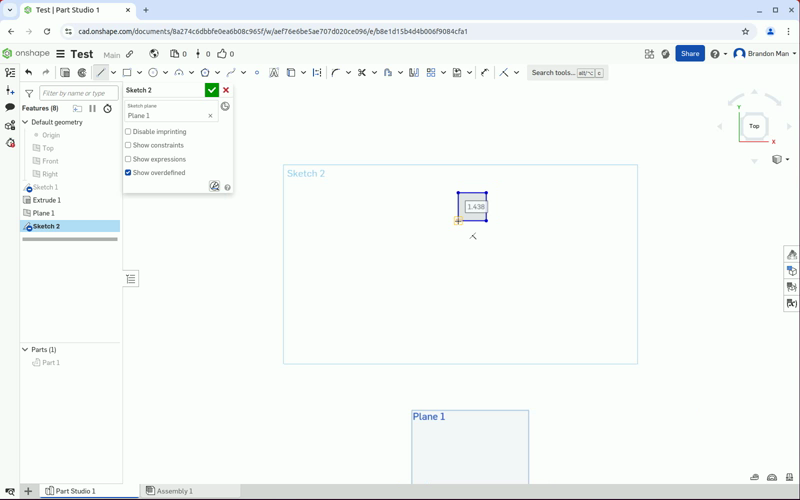
scroll(-6)
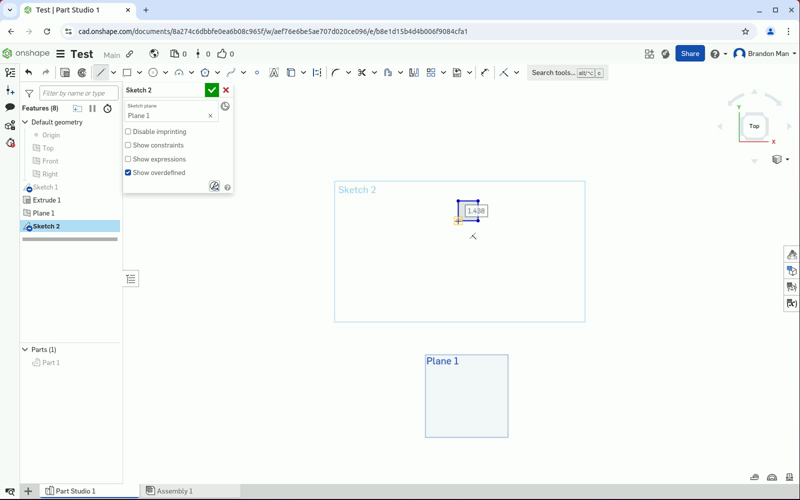
scroll(-6)
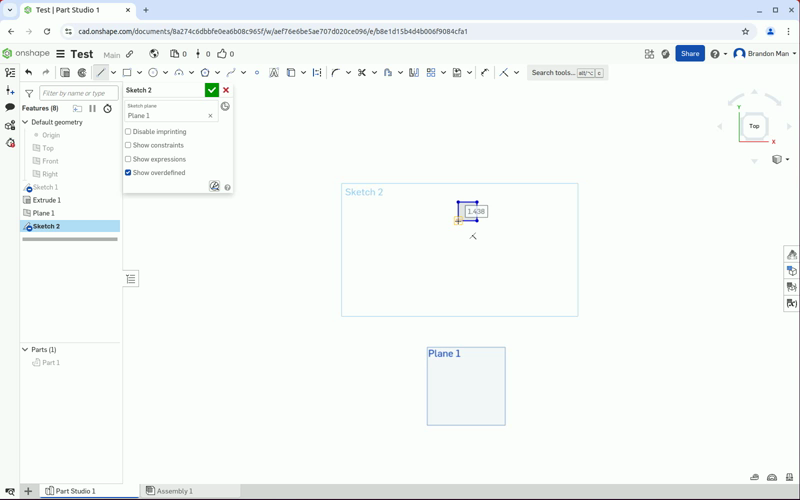
scroll(-6)
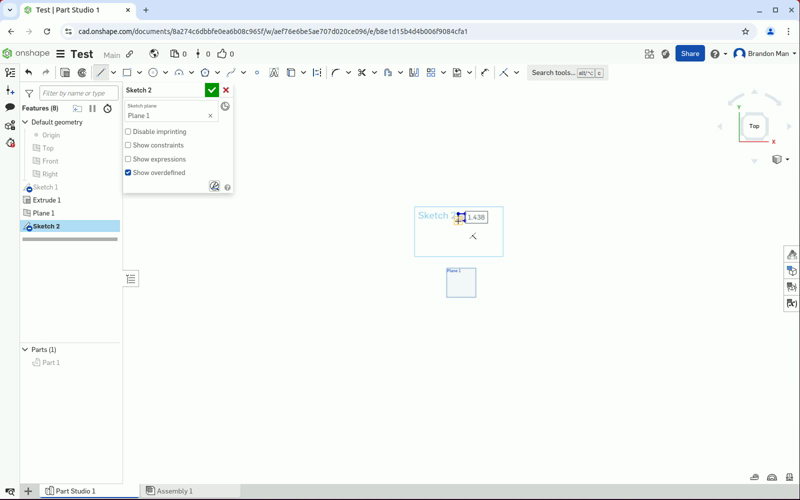
key(esc)
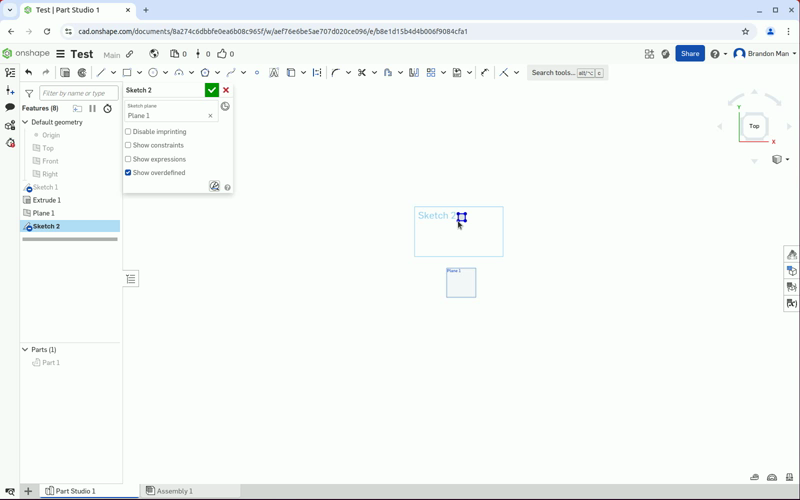
mouse_move(461, 218)
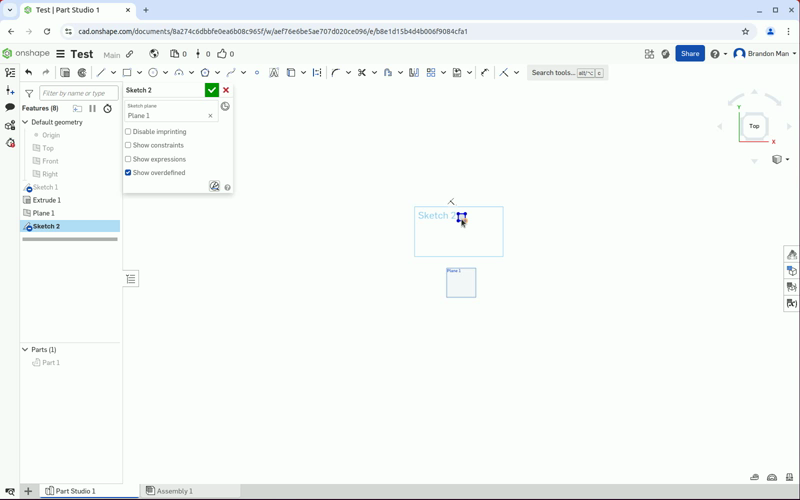
scroll(6)
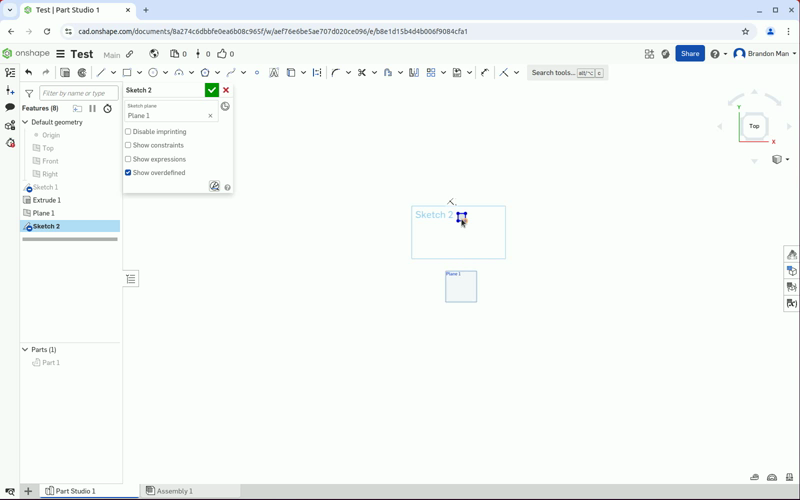
scroll(6)
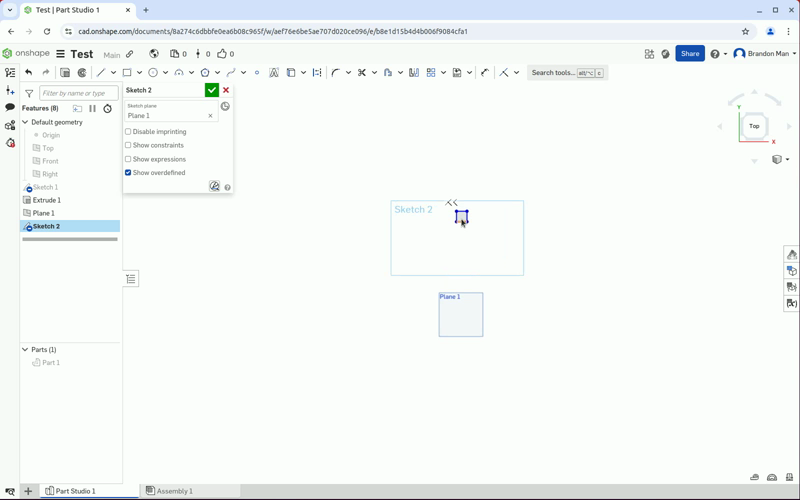
scroll(6)
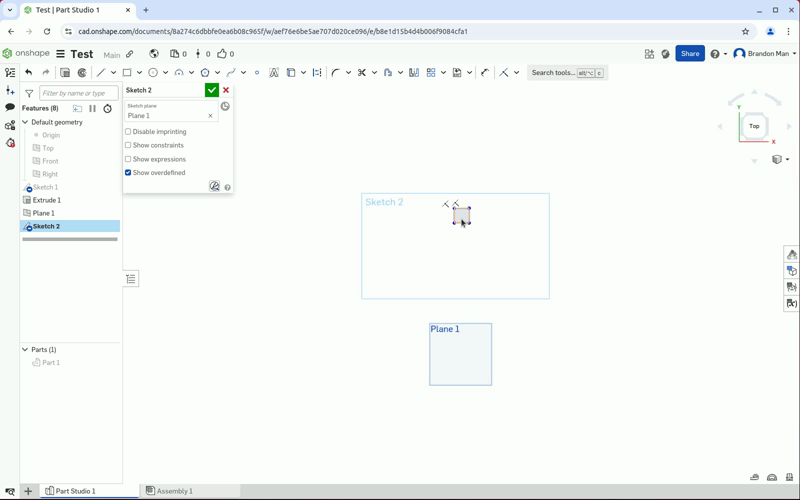
scroll(6)
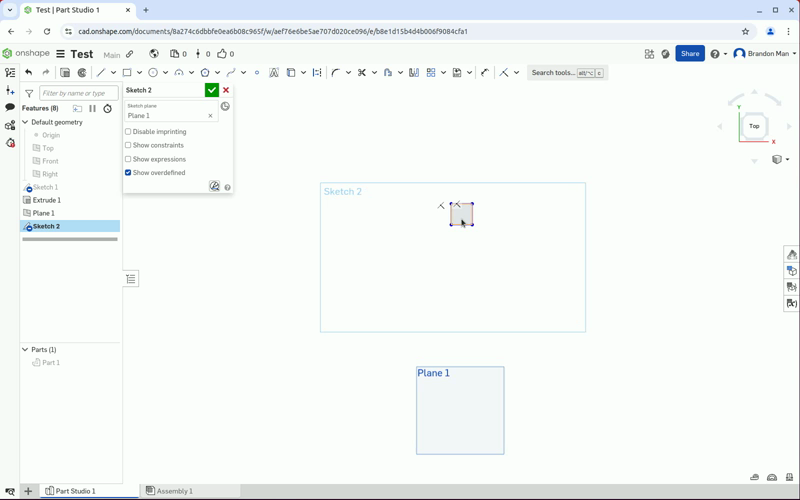
scroll(6)
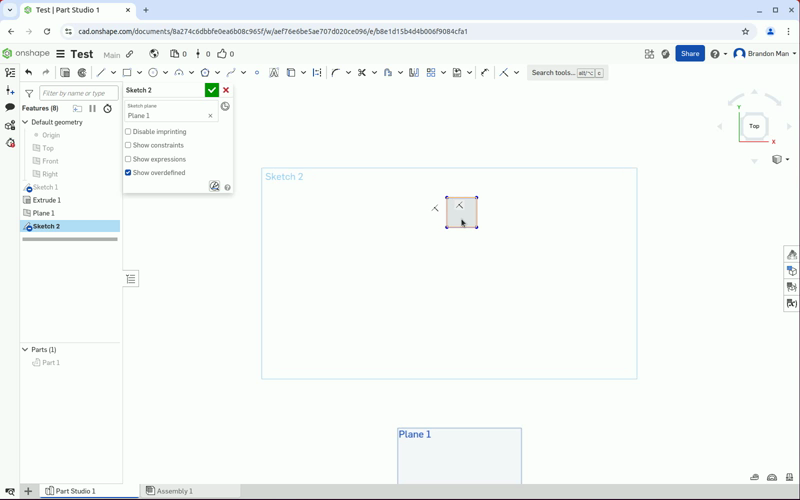
scroll(6)
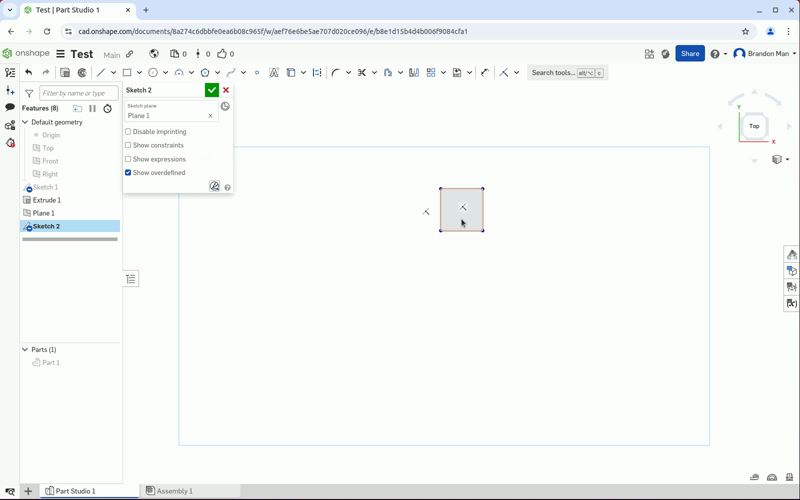
scroll(6)
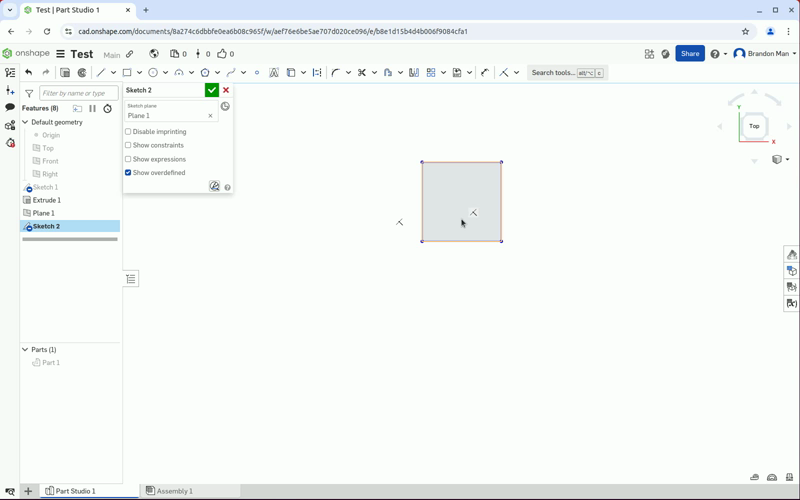
click(461, 218)
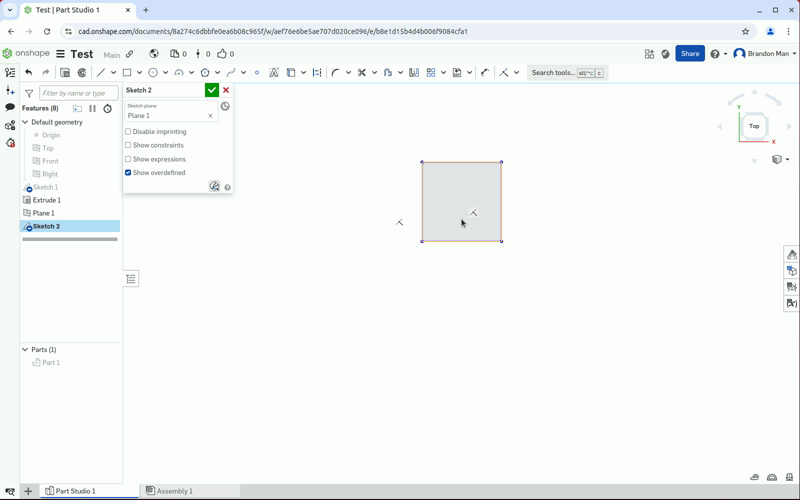
scroll(-6)
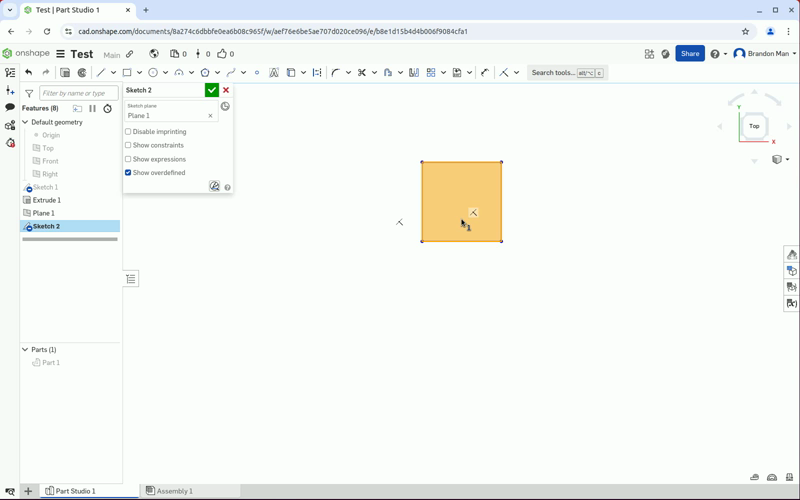
scroll(-6)
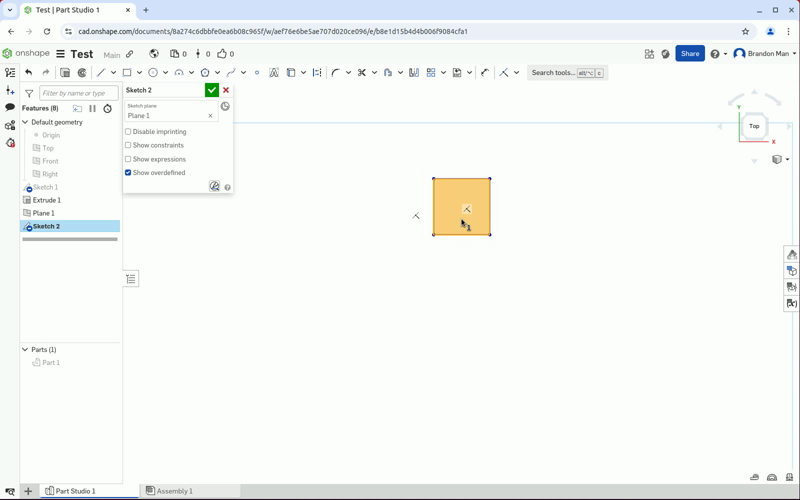
scroll(-6)
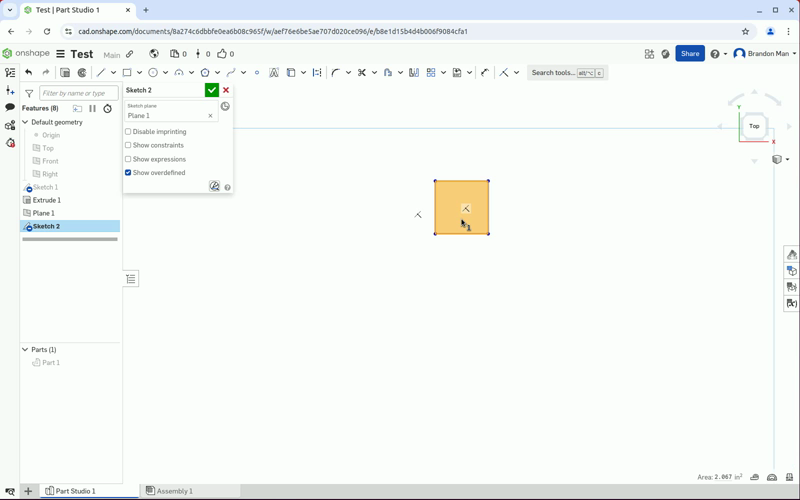
scroll(-6)
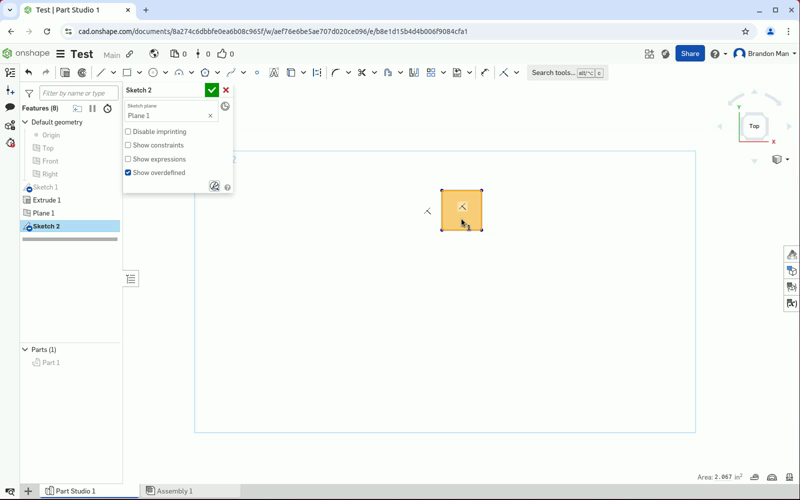
scroll(-6)
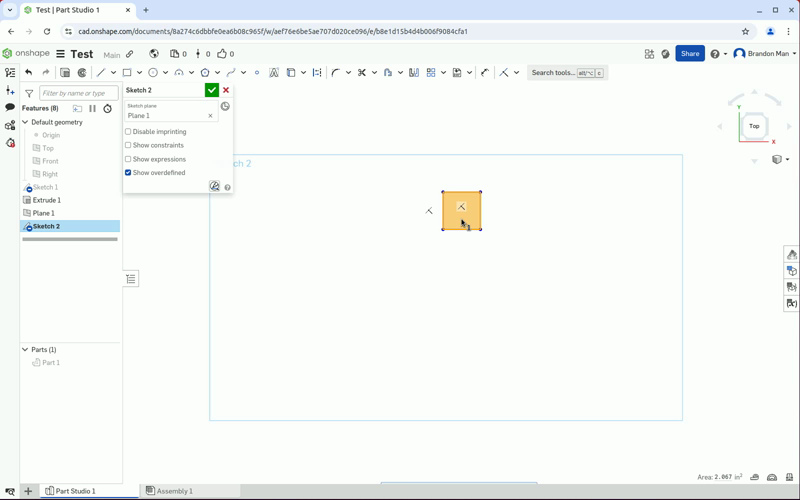
scroll(-6)
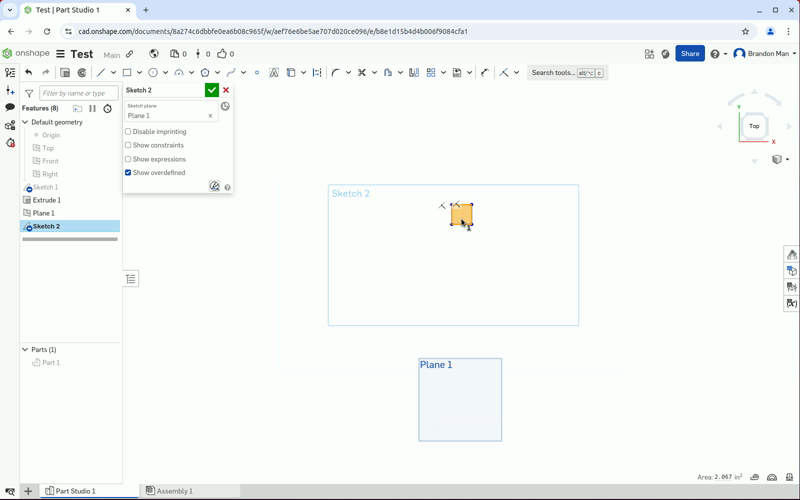
scroll(-6)
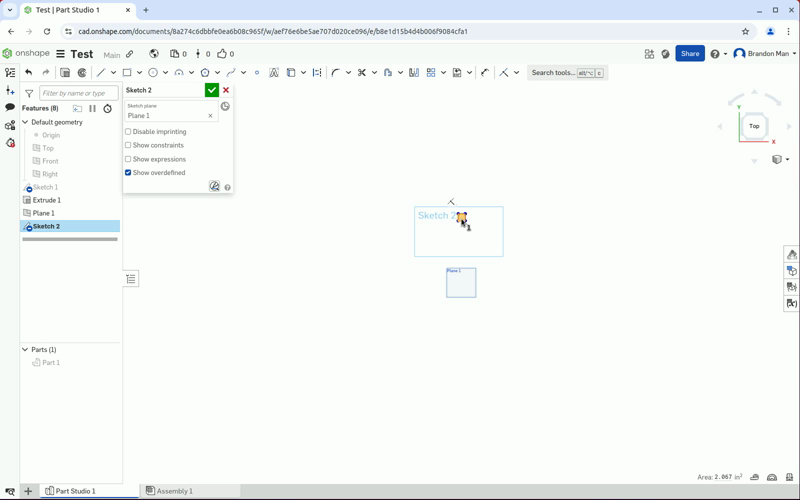
mouse_move(73, 352)
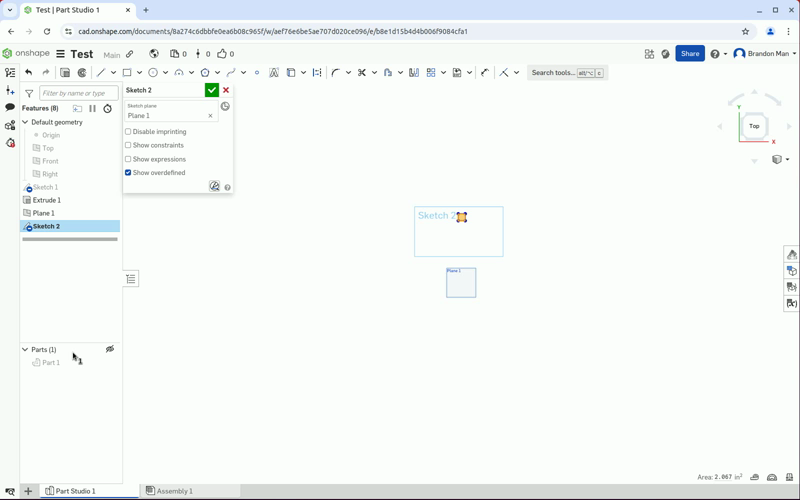
key(shift+y)
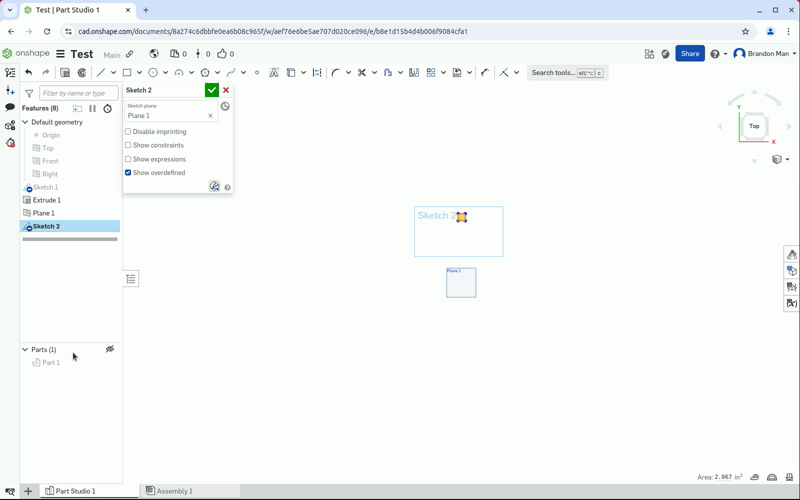
key(shift+e)
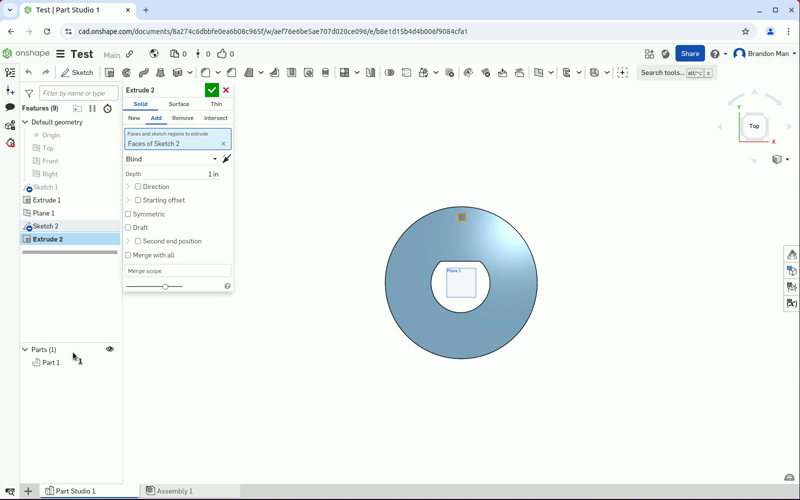
mouse_move(143, 106)
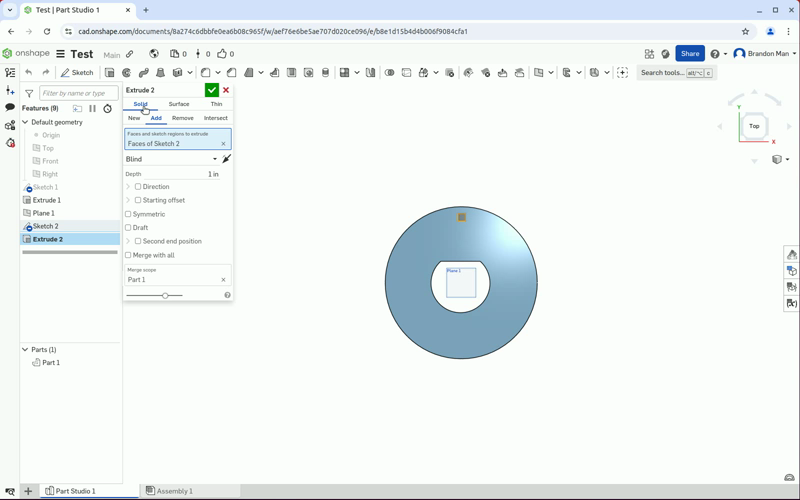
click(143, 106)
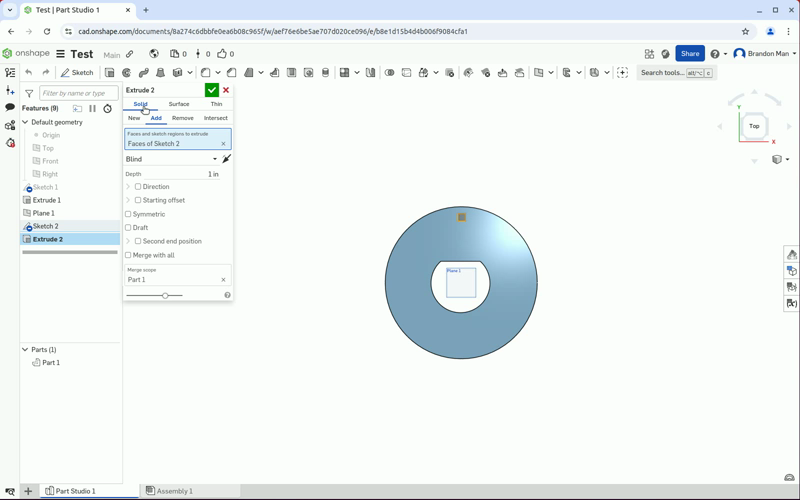
mouse_move(186, 120)
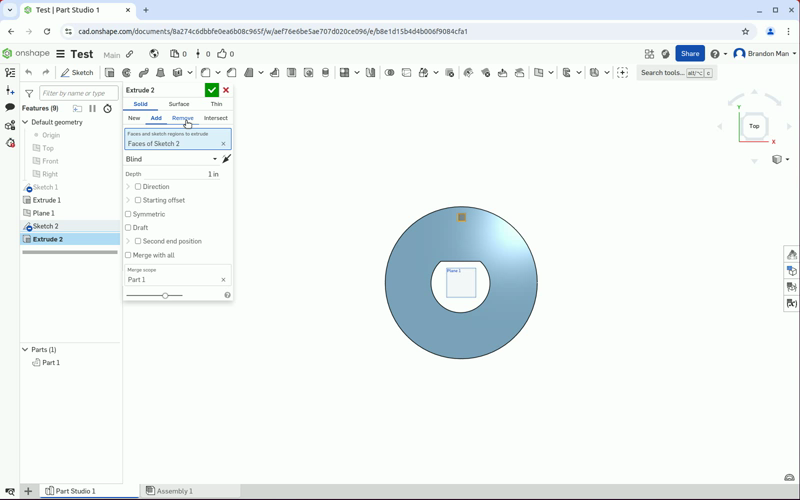
click(186, 120)
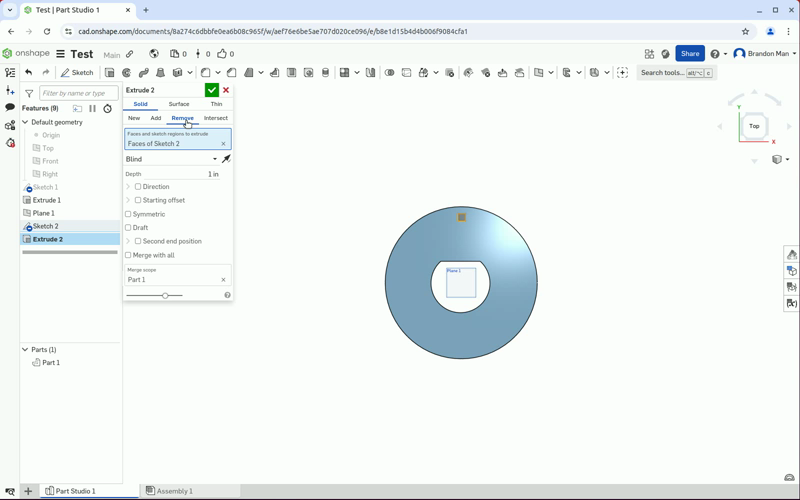
key(tab, 4)
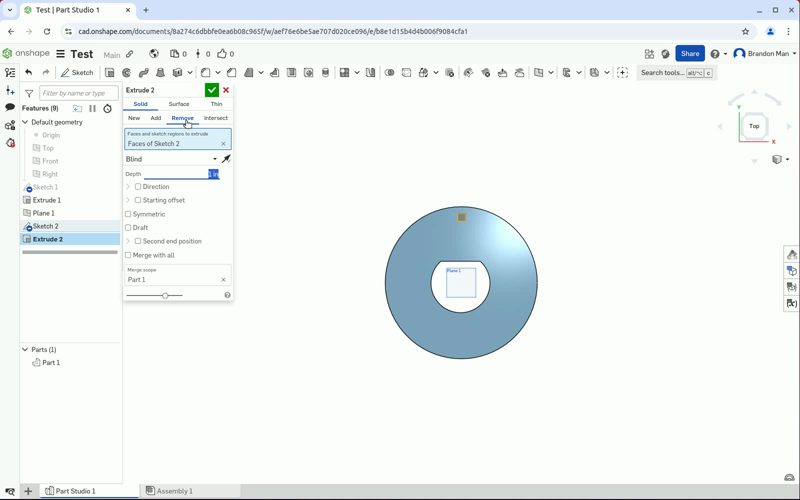
text(1.444)
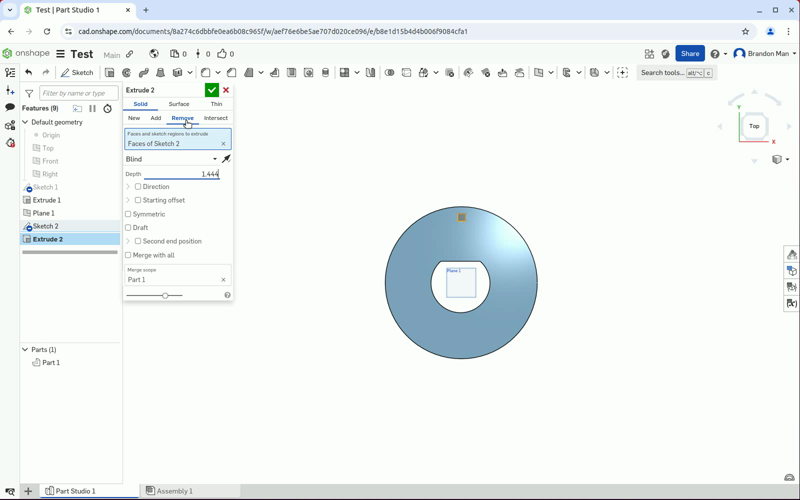
key(tab, 6)
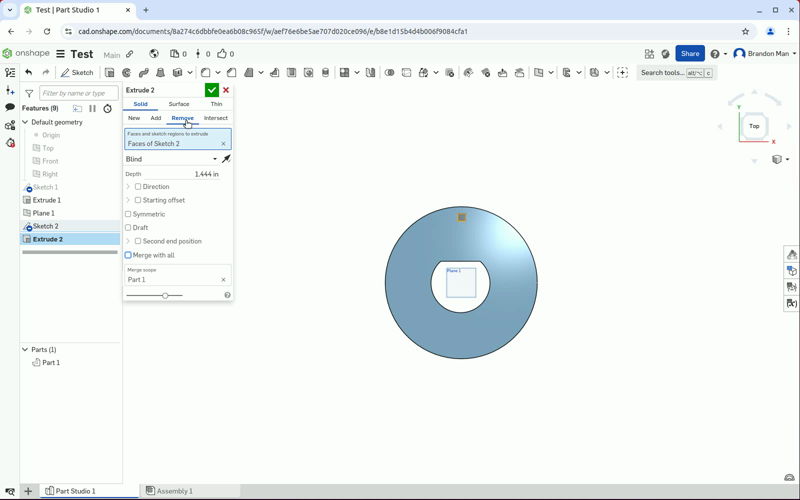
key(space)
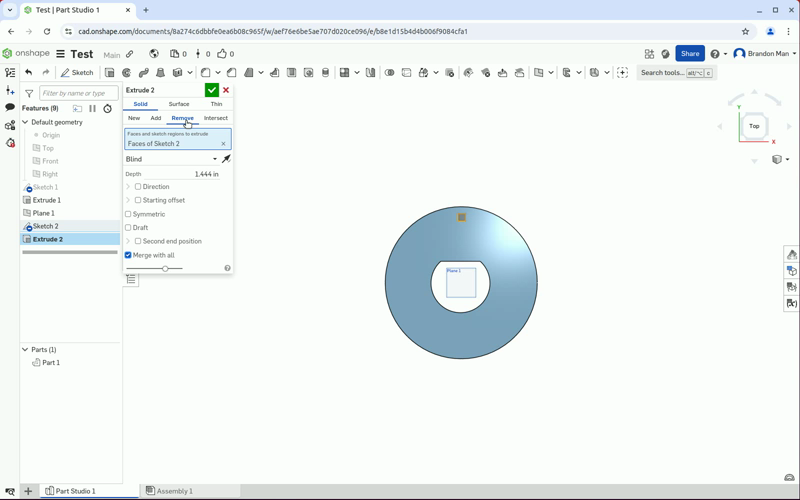
key(enter)
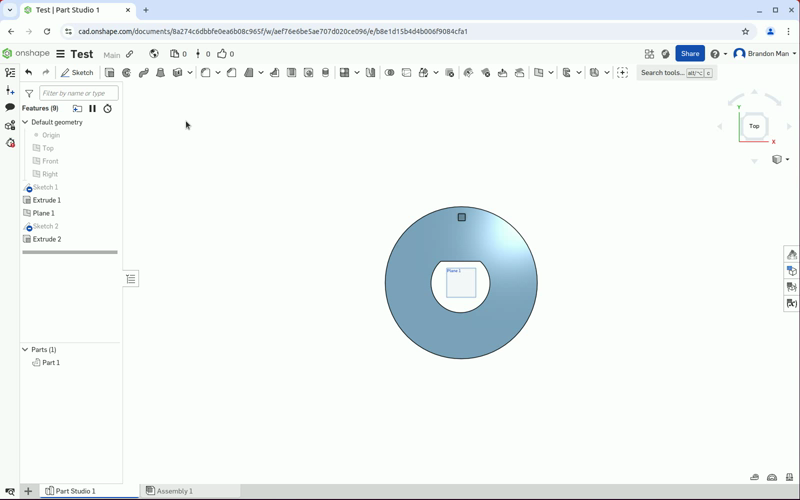
key(shift+h)
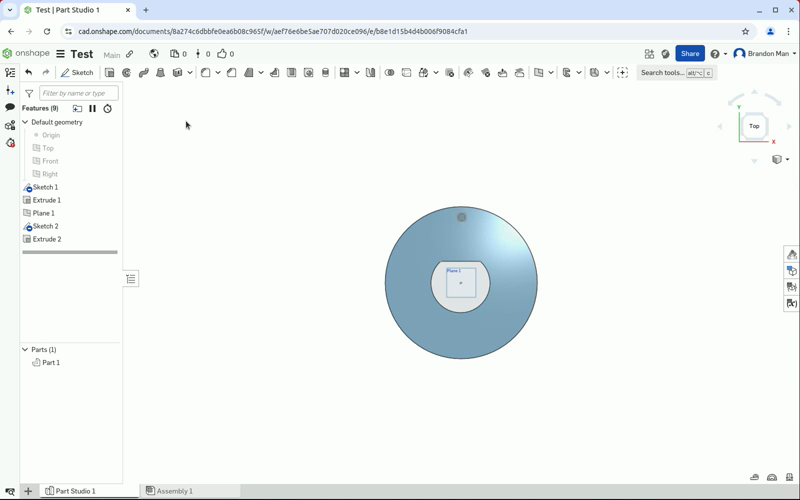
key(shift+h)
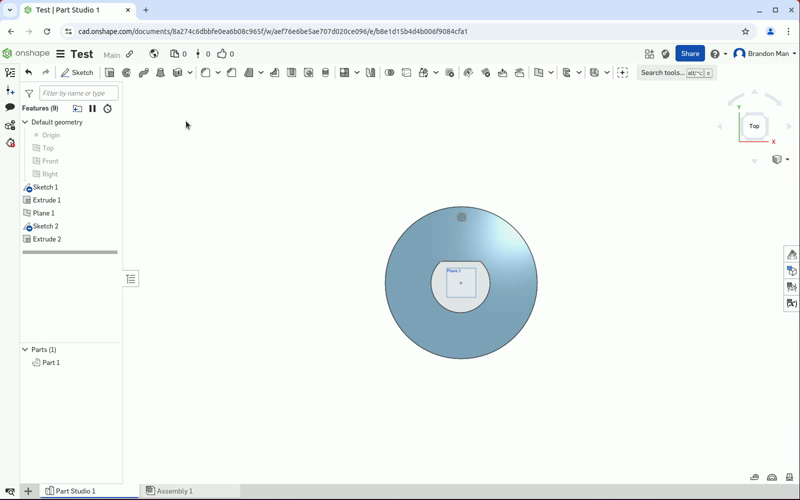
key(shift+7)
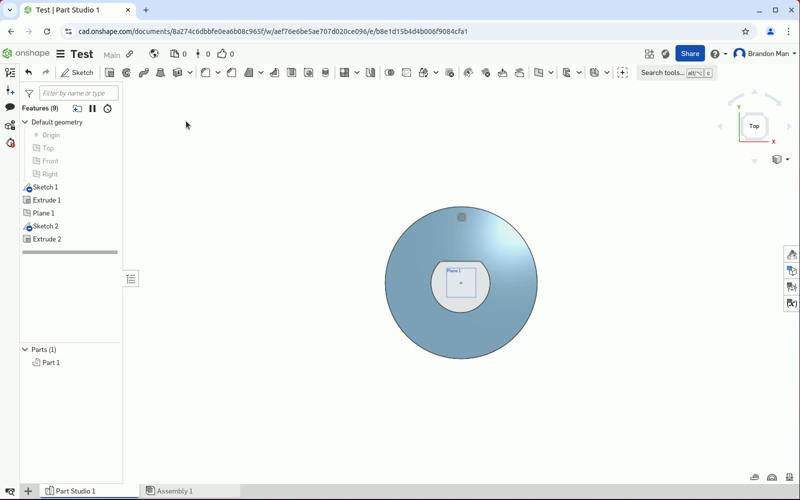
key(up, 3)
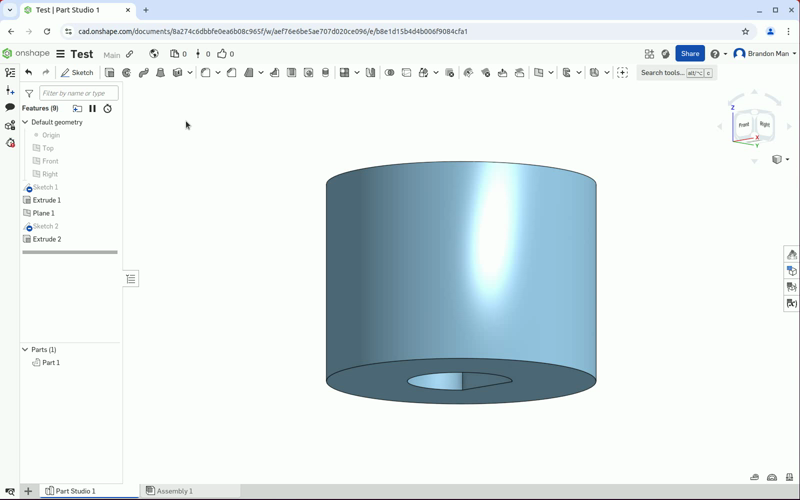
key(left, 3)
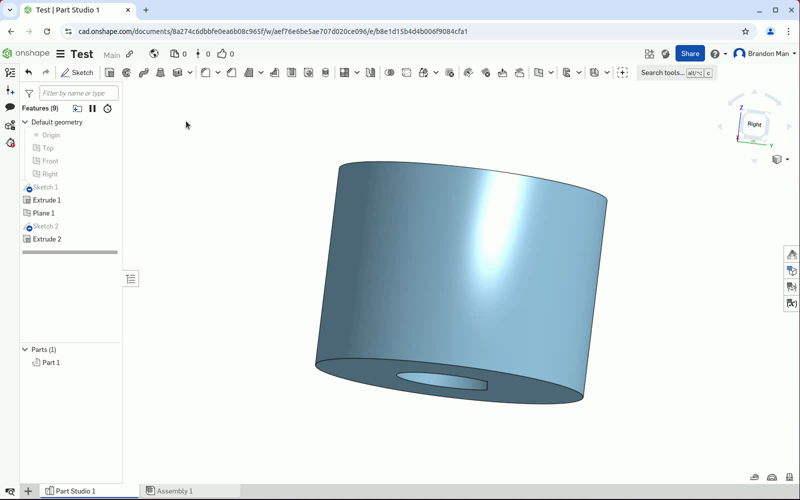
key(right, 3)
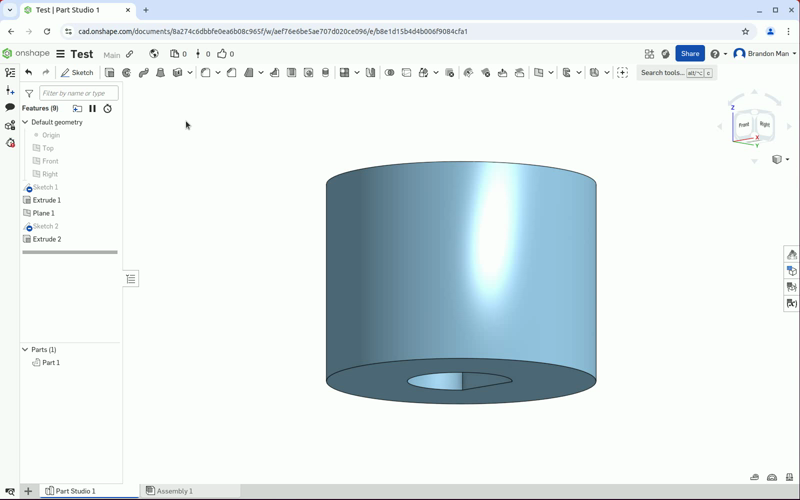
key(down, 3)
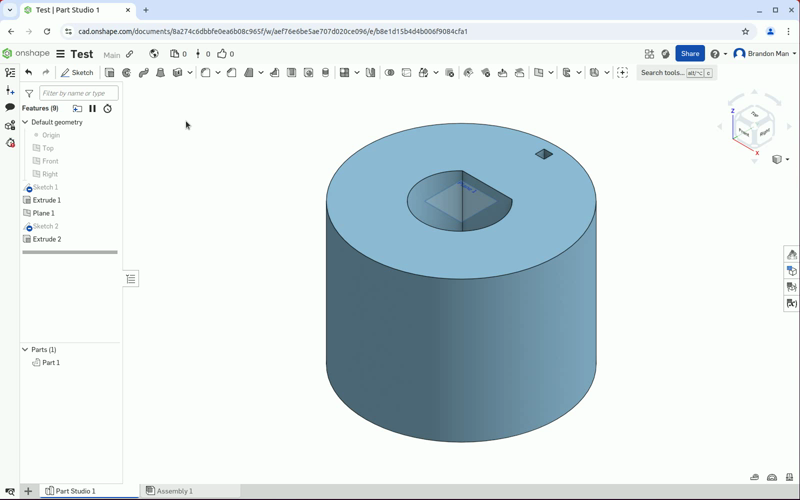
mouse_move(73, 189)
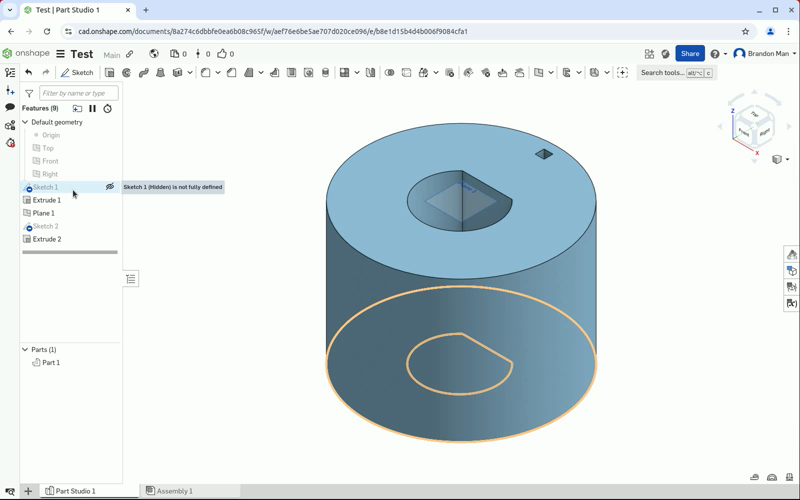
click(73, 189)